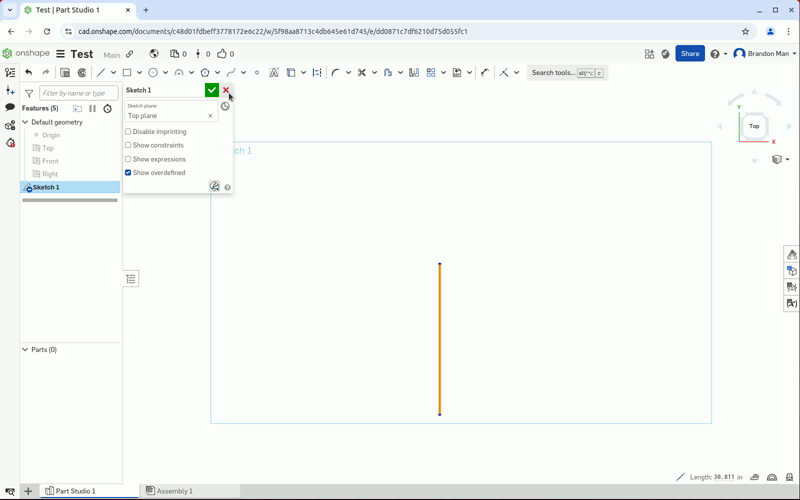
key(shift+h)
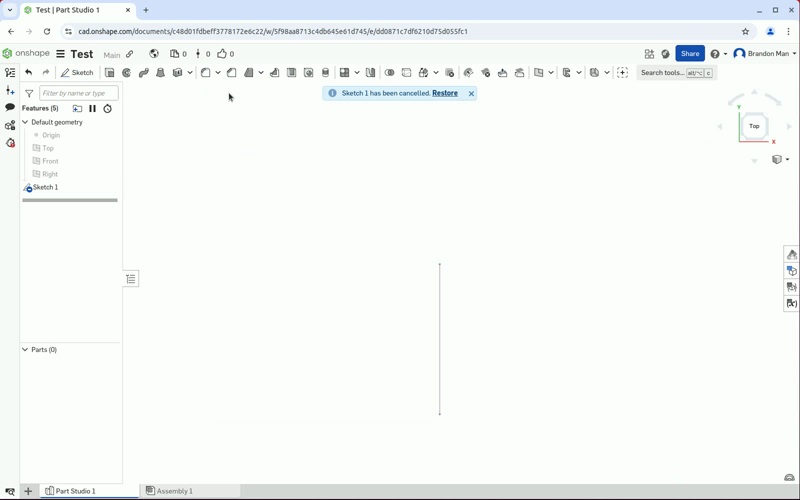
key(shift+s)
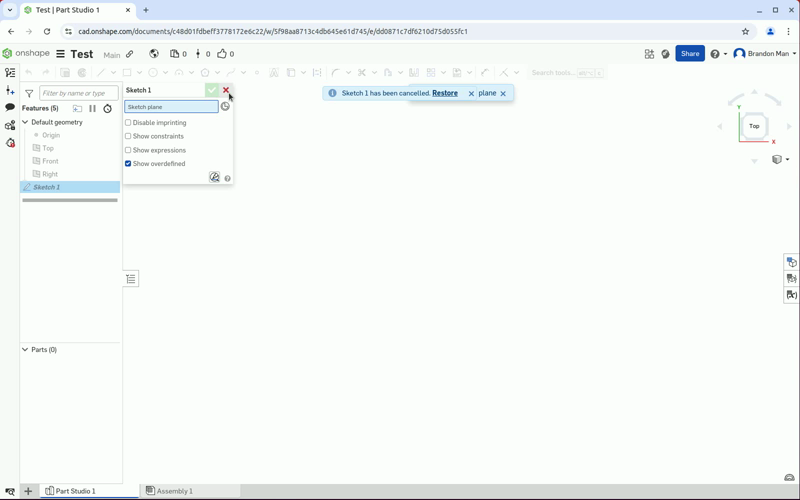
mouse_move(73, 150)
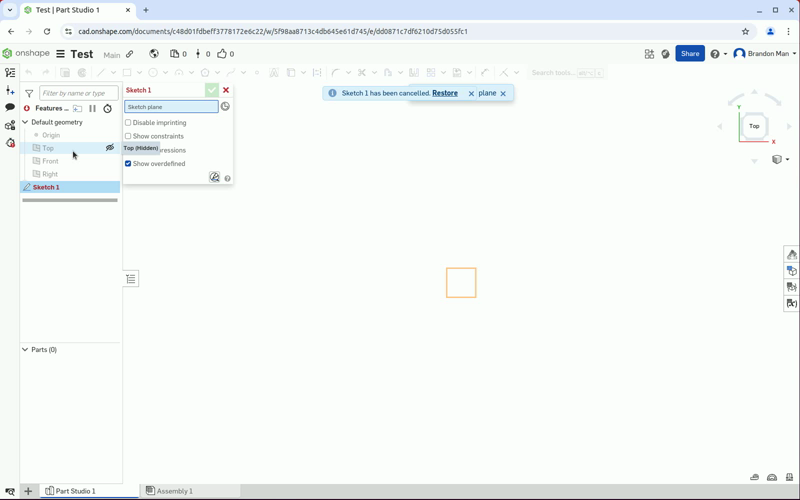
click(73, 150)
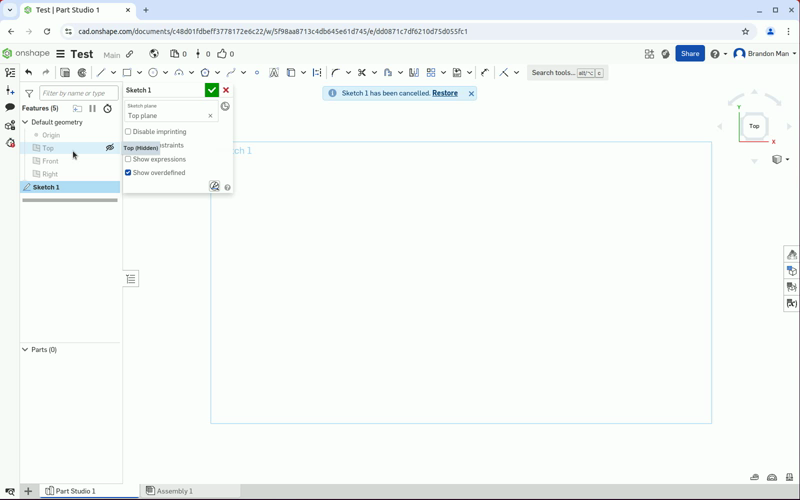
mouse_move(73, 352)
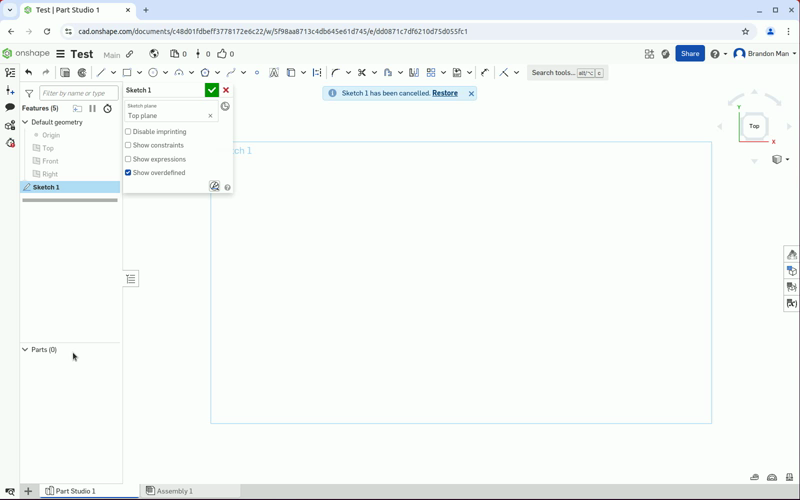
key(y)
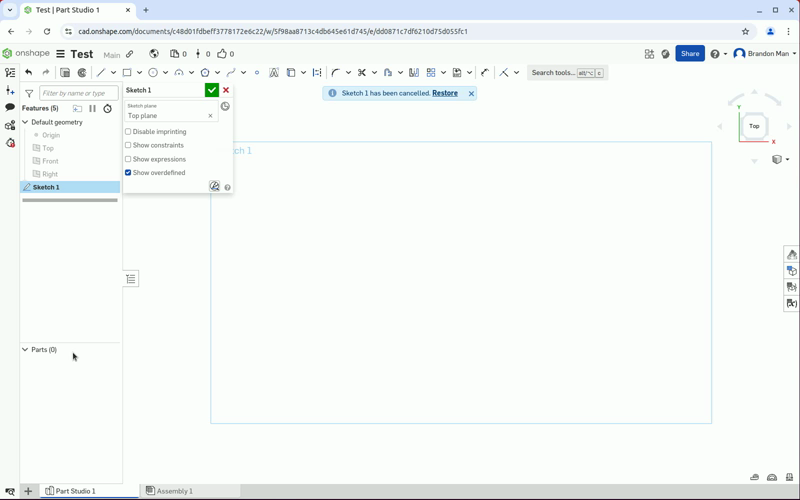
key(l)
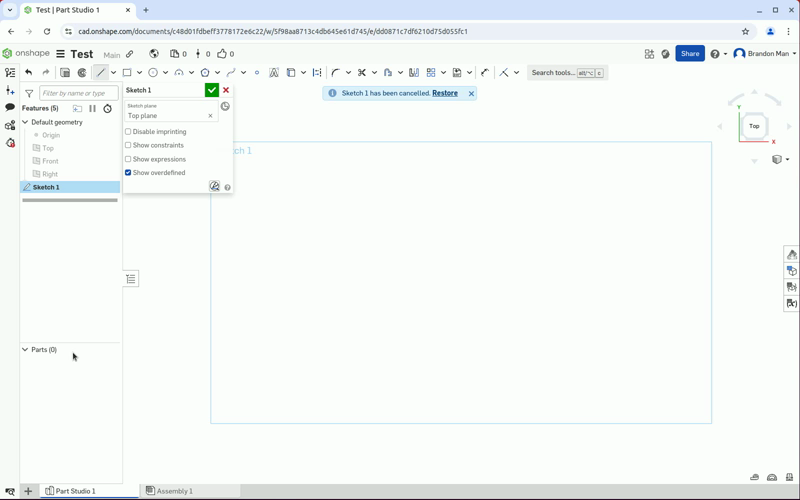
key_down(shift)
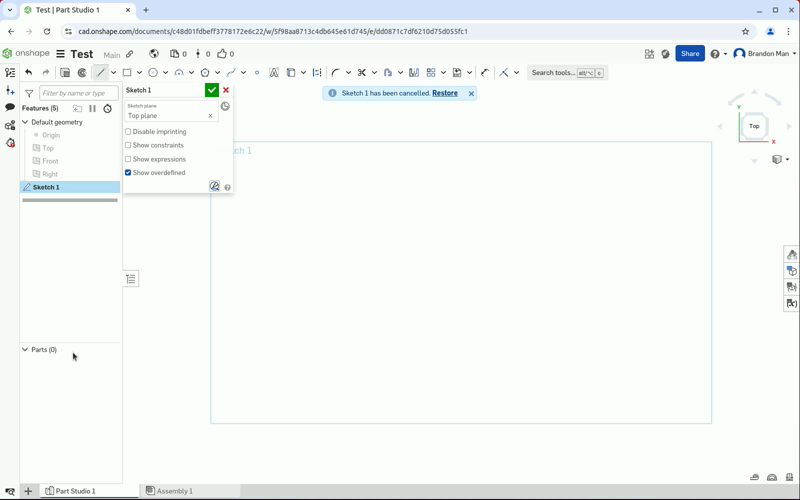
mouse_move(348, 288)
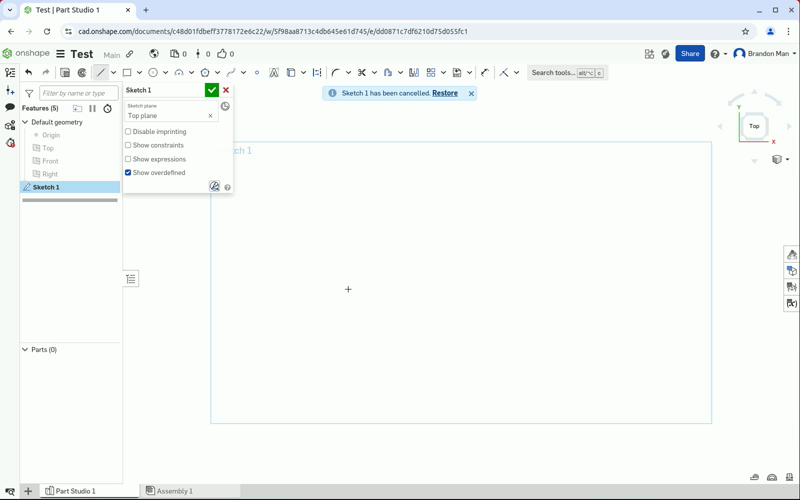
click(348, 288)
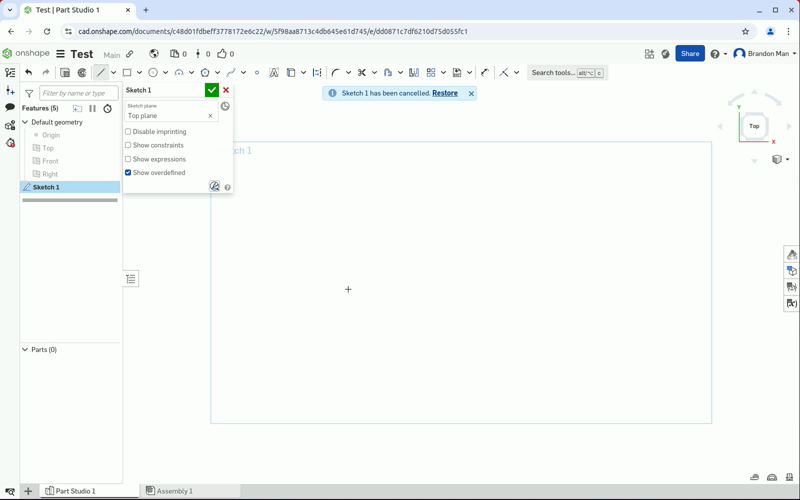
key_up(shift)
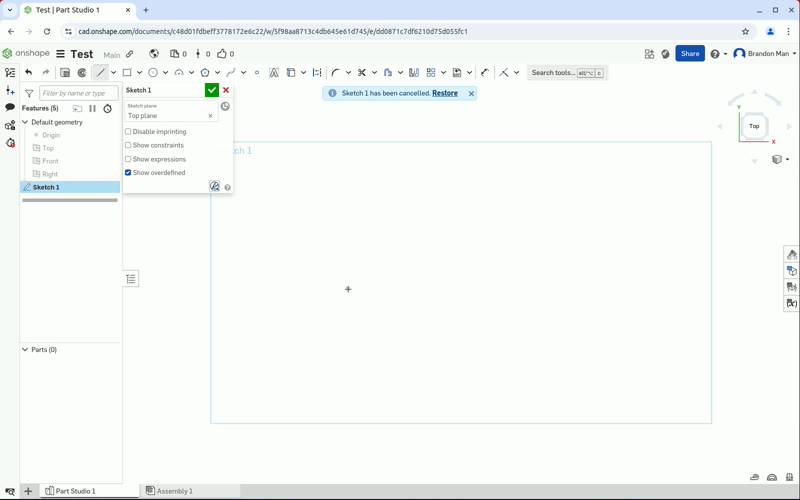
key_down(shift)
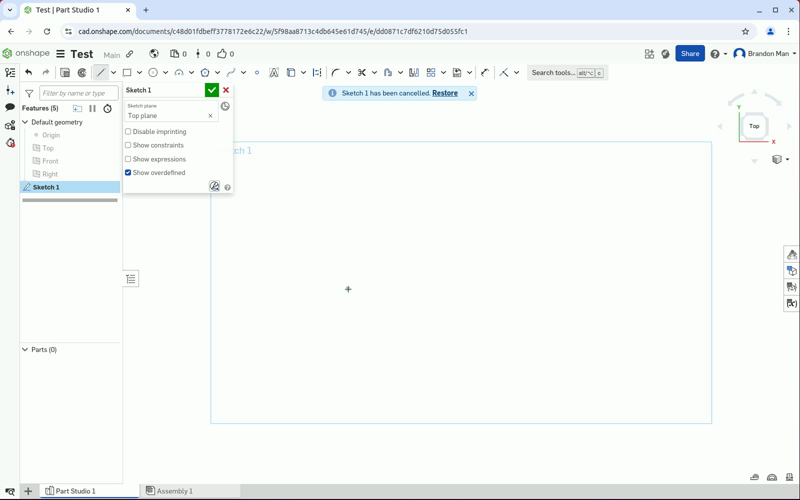
mouse_move(572, 288)
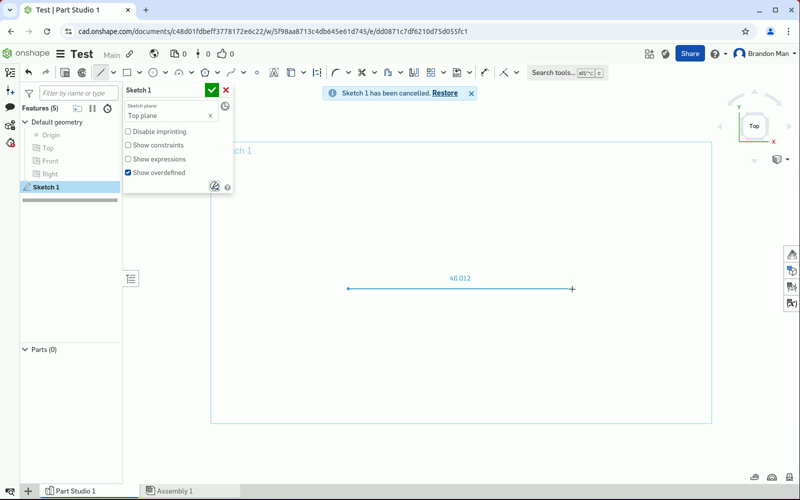
click(572, 288)
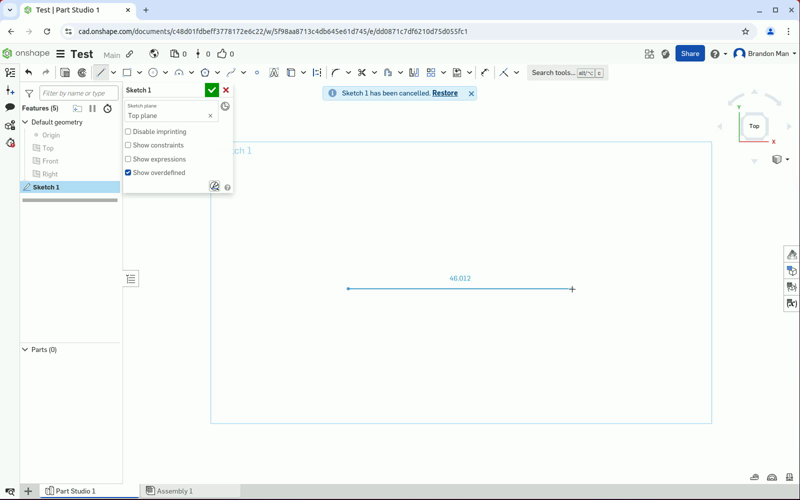
key_up(shift)
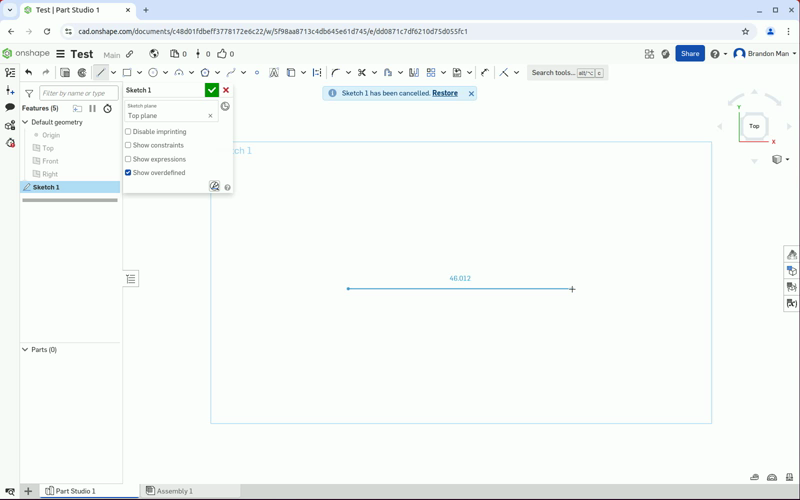
key_down(shift)
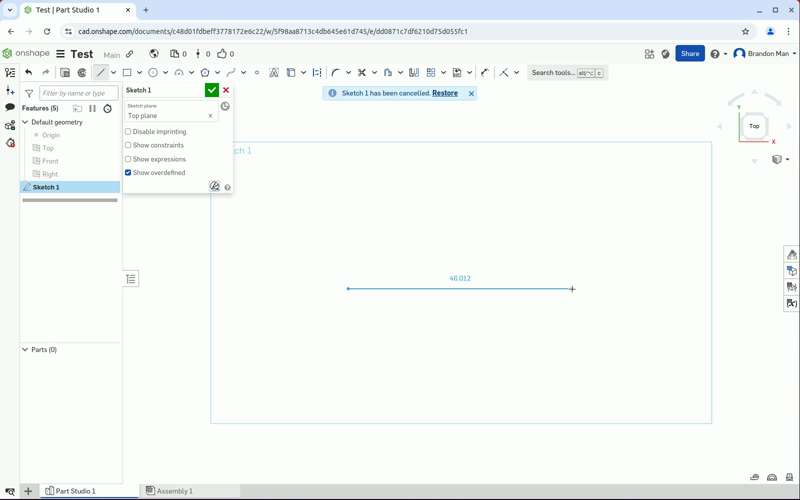
mouse_move(589, 288)
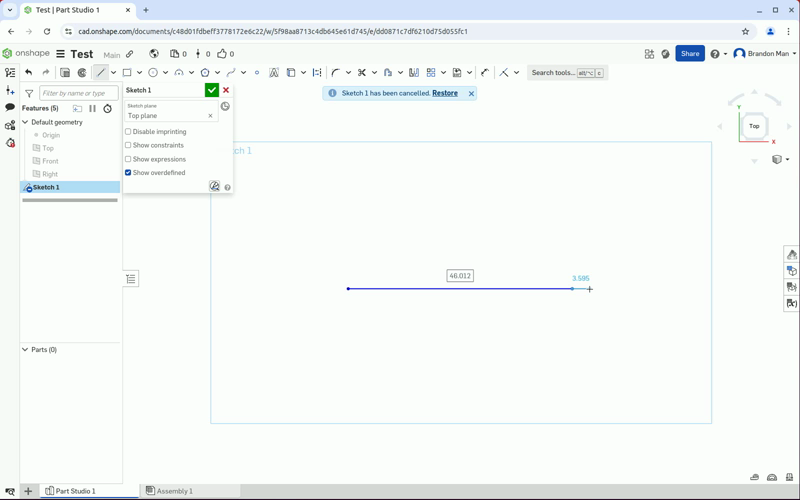
mouse_move(572, 276)
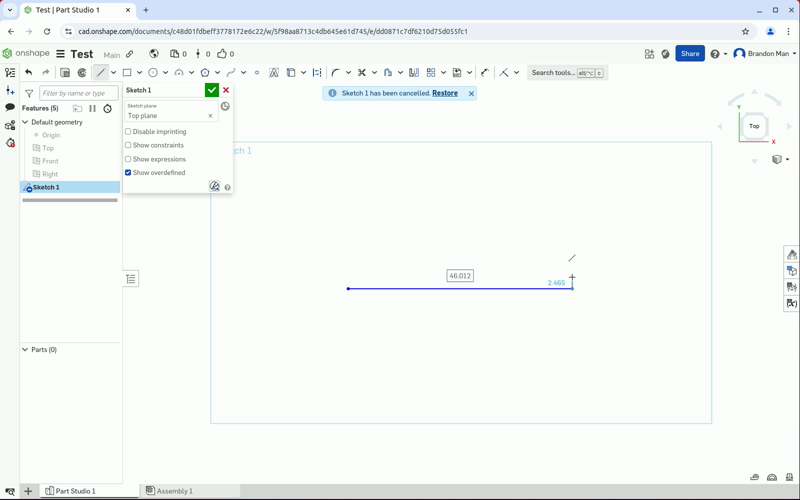
click(572, 276)
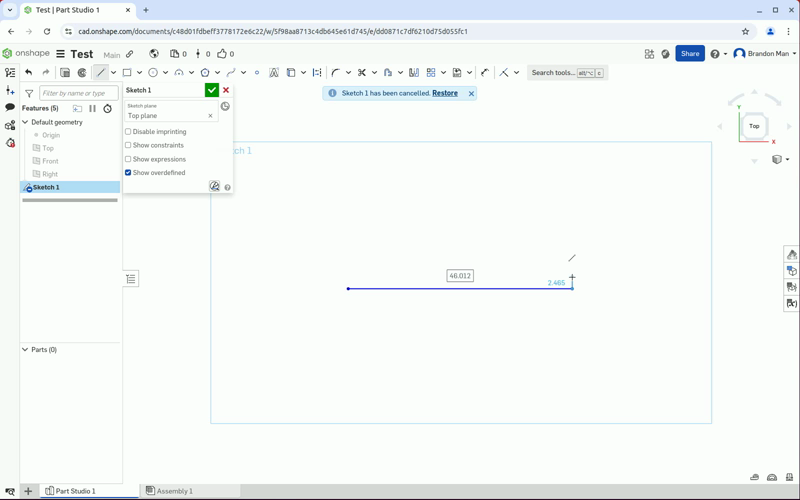
key_up(shift)
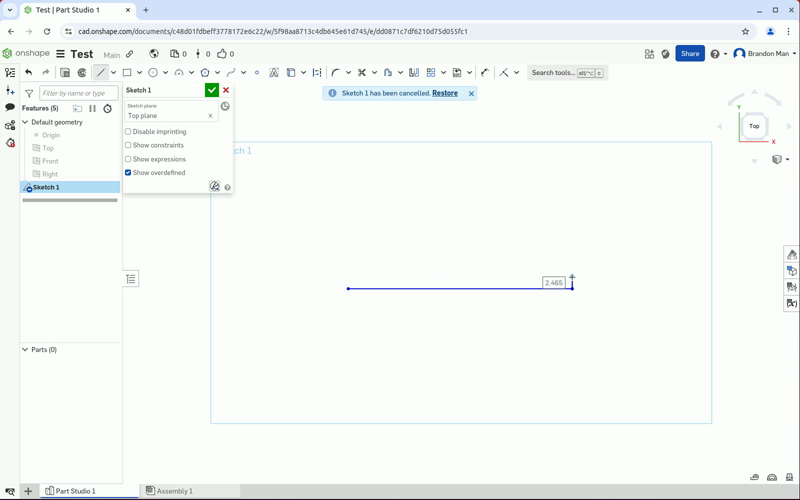
key_down(shift)
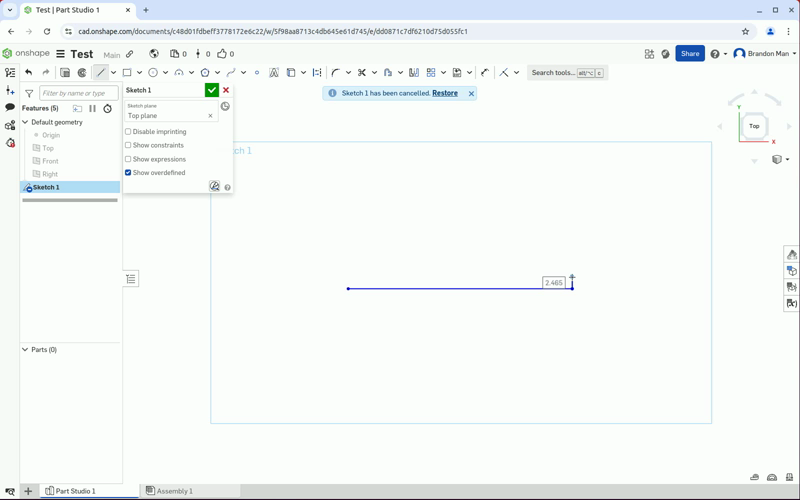
mouse_move(348, 276)
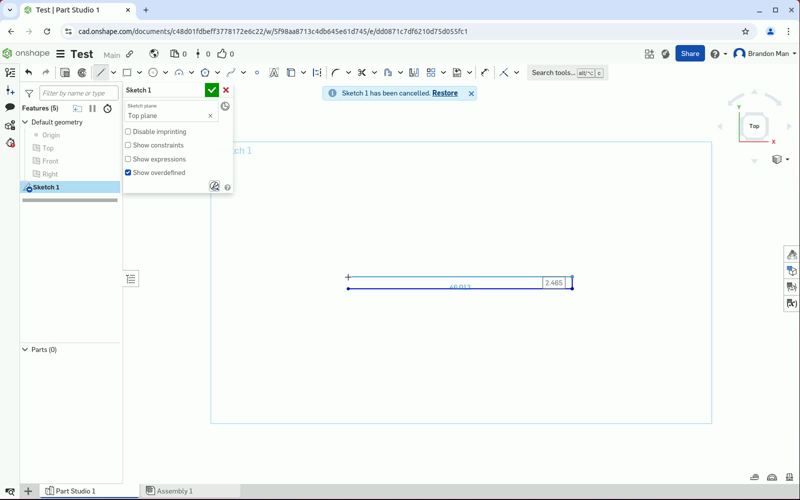
click(348, 276)
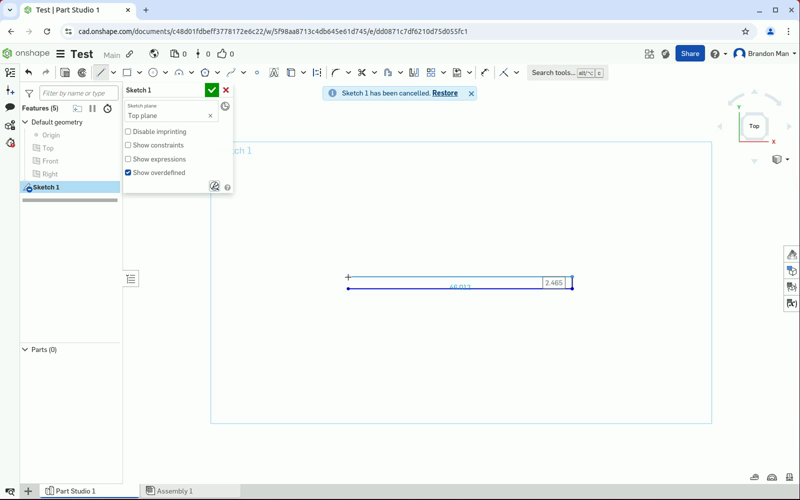
key_up(shift)
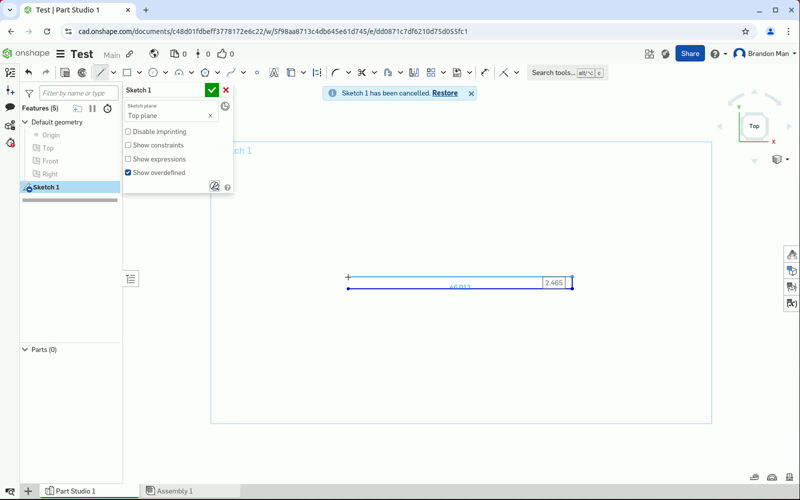
mouse_move(378, 276)
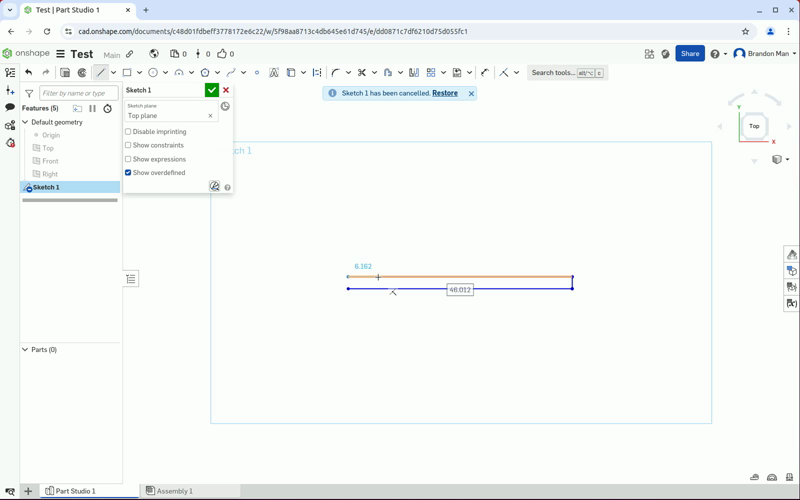
key_down(shift)
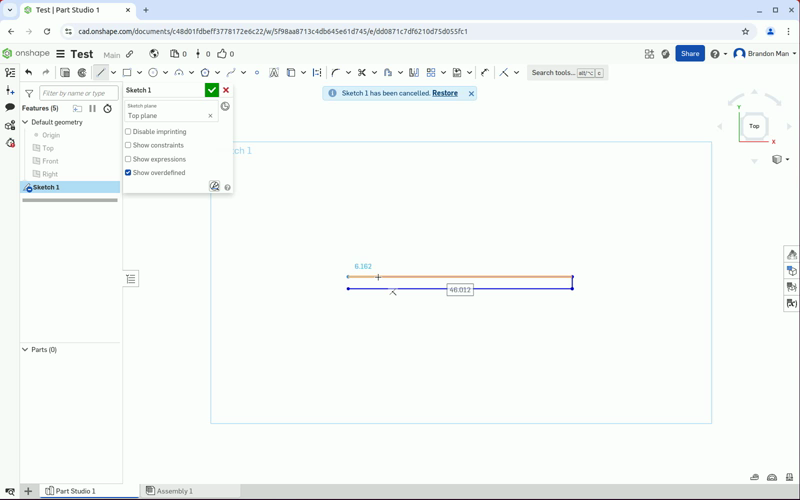
mouse_move(348, 288)
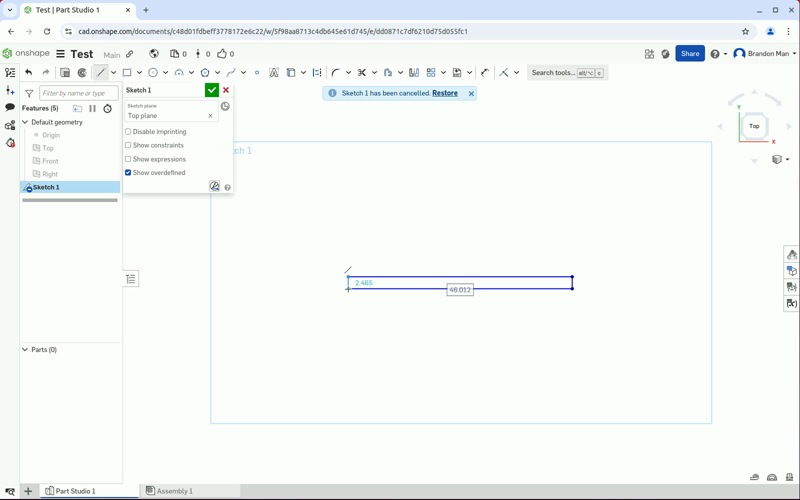
key_up(shift)
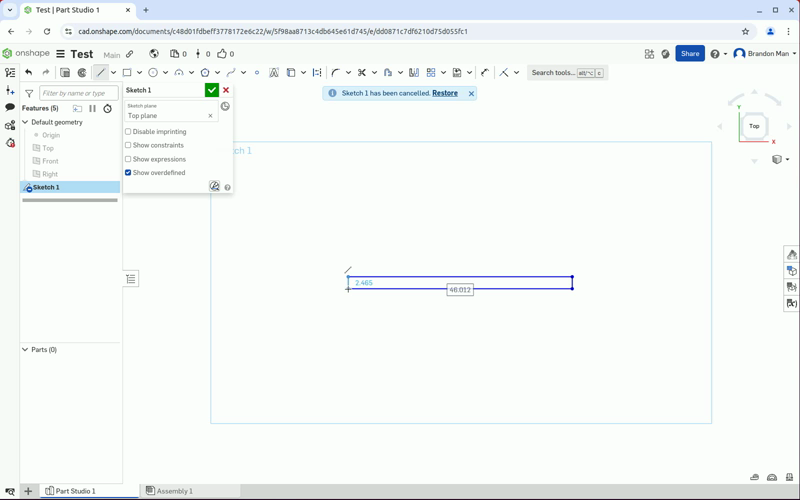
click(348, 288)
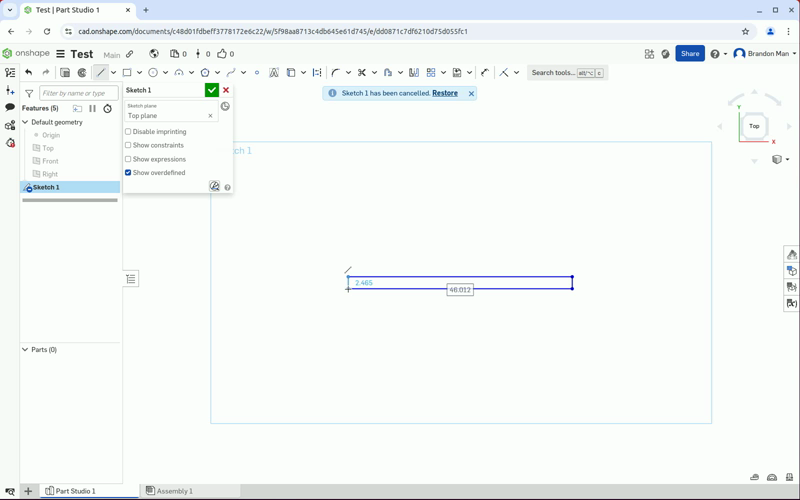
key(esc)
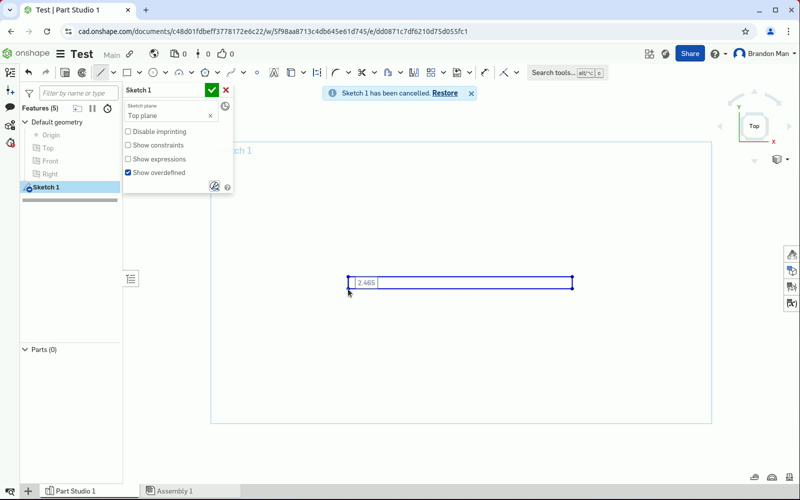
mouse_move(470, 278)
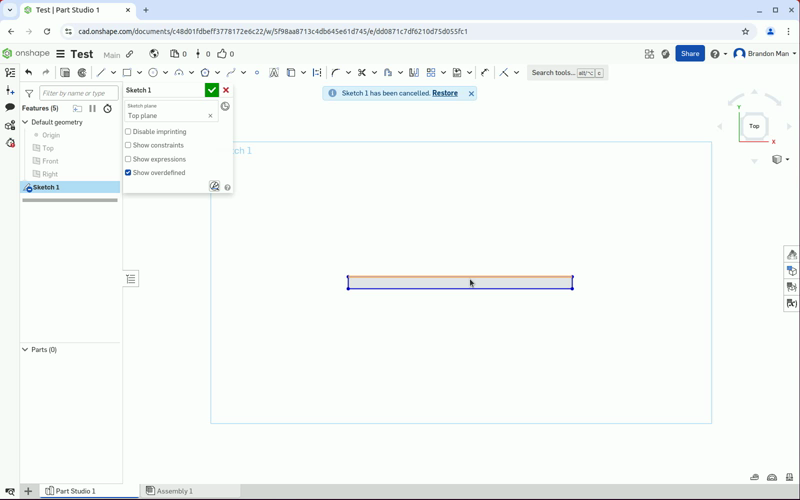
click(470, 278)
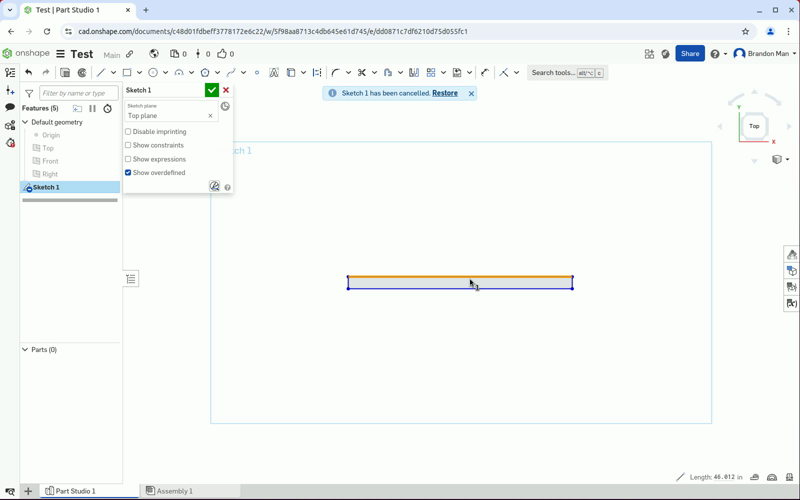
mouse_move(73, 352)
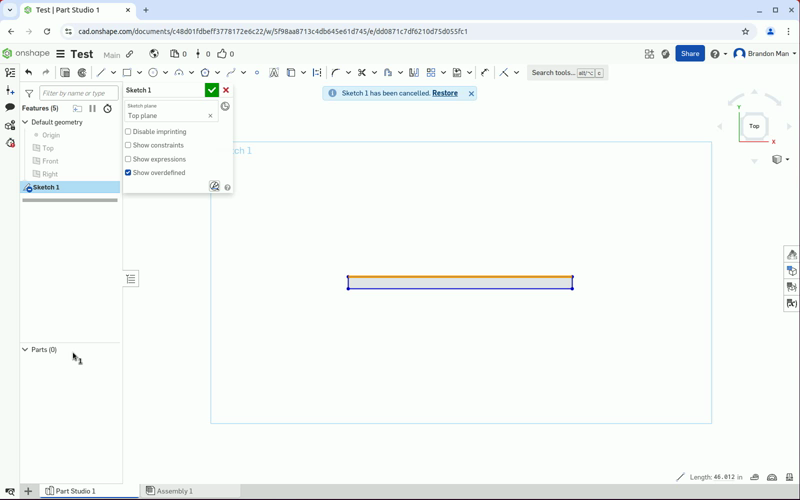
key(shift+y)
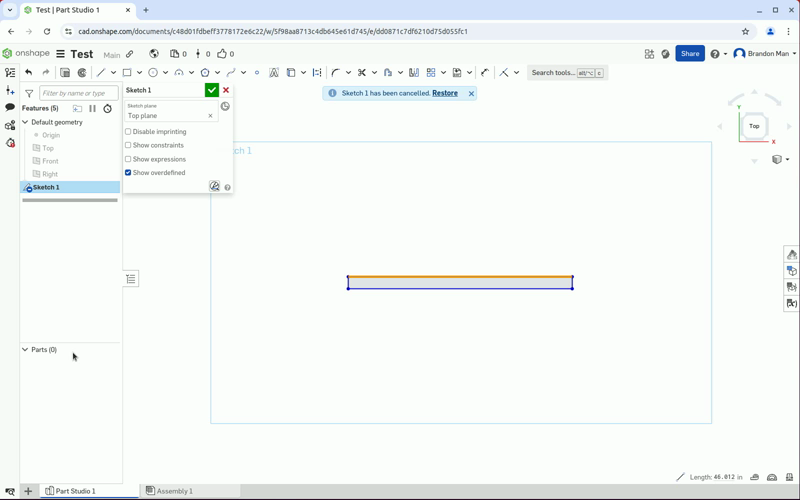
key(shift+e)
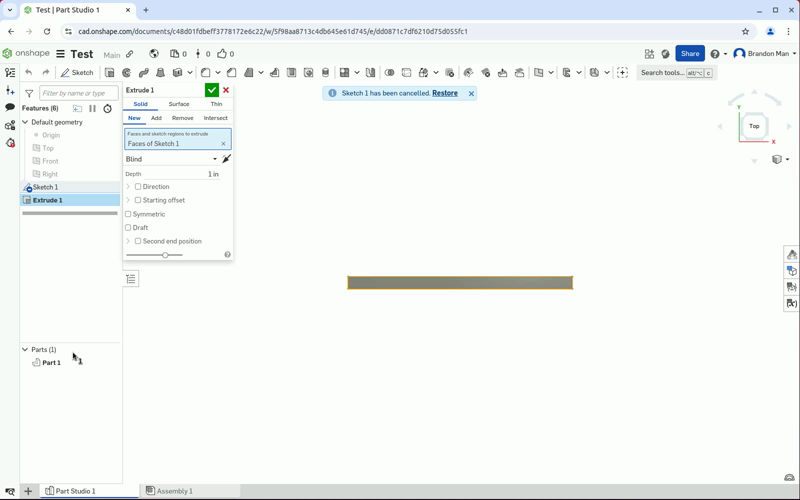
mouse_move(143, 106)
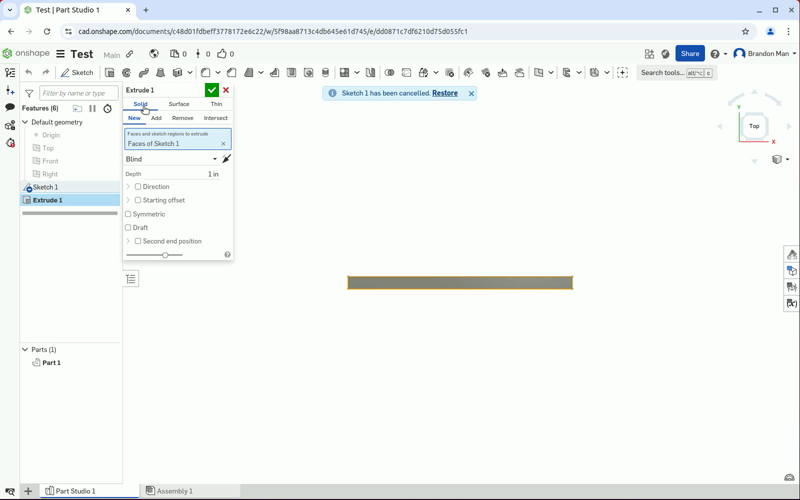
click(143, 106)
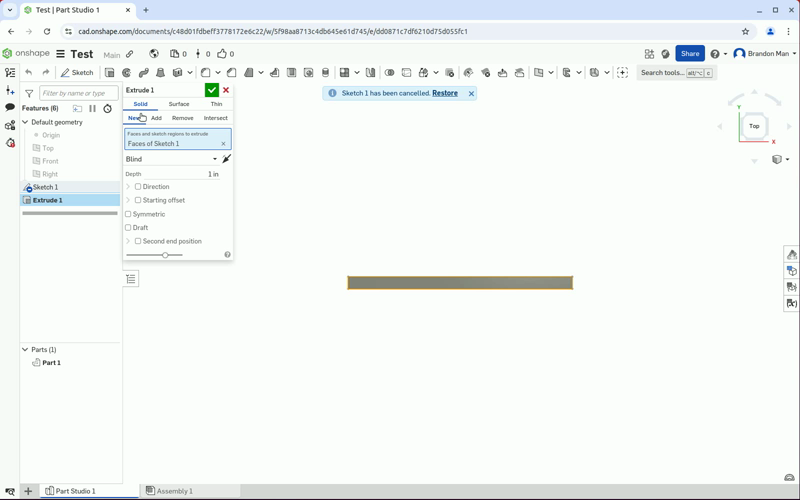
mouse_move(137, 120)
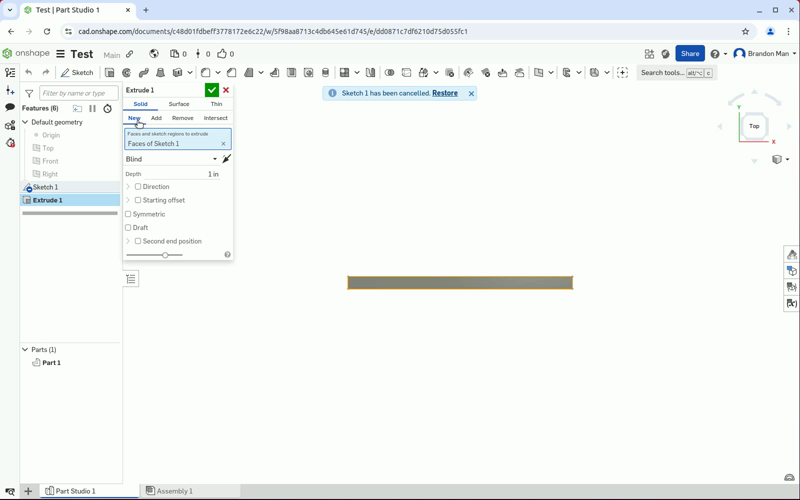
click(137, 120)
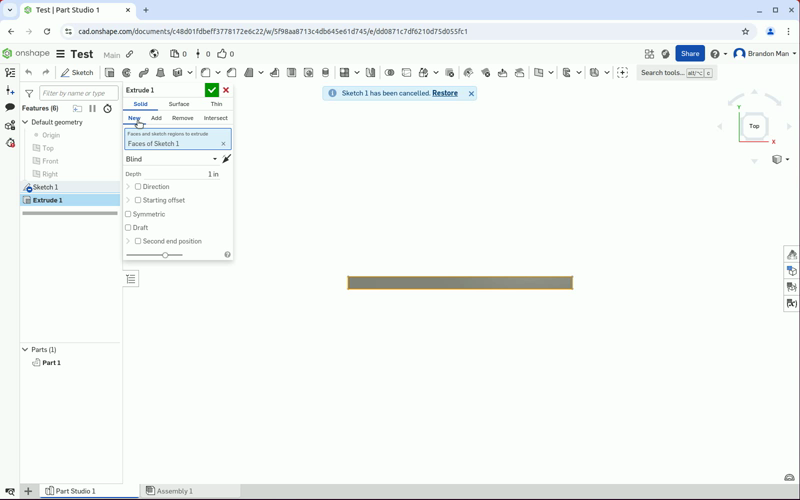
key(tab, 4)
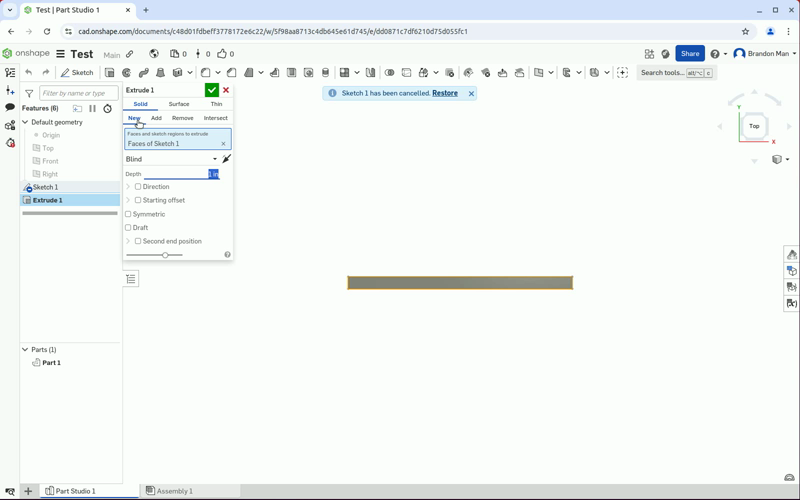
text(1.204)
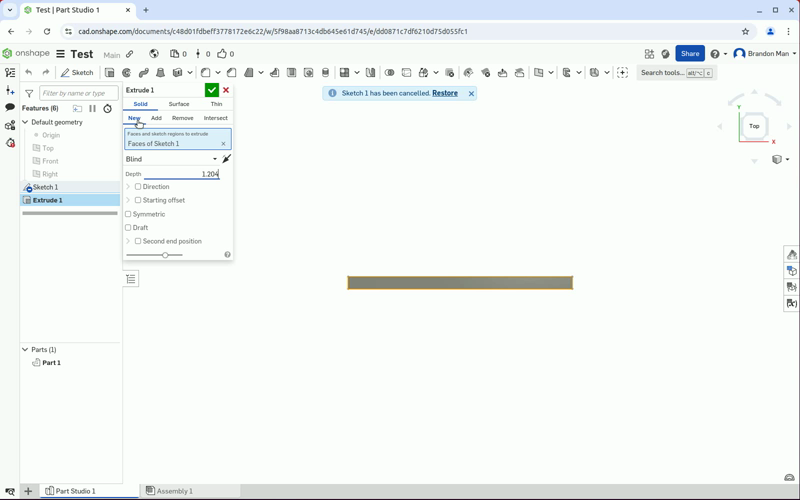
key(enter)
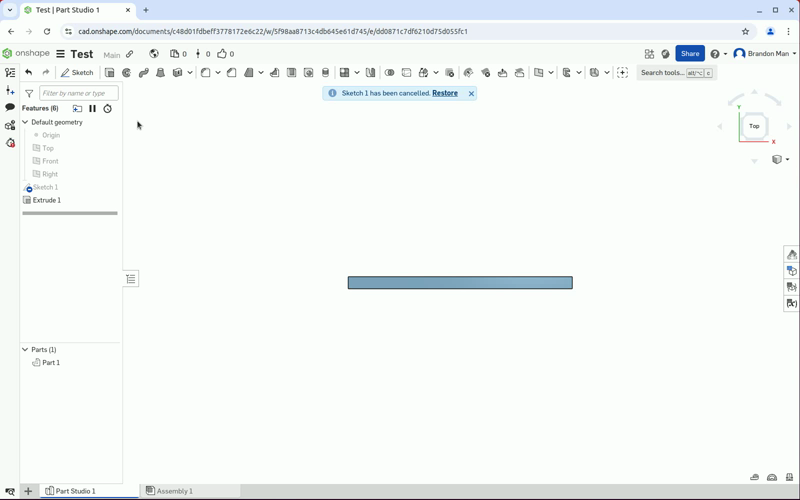
key(shift+h)
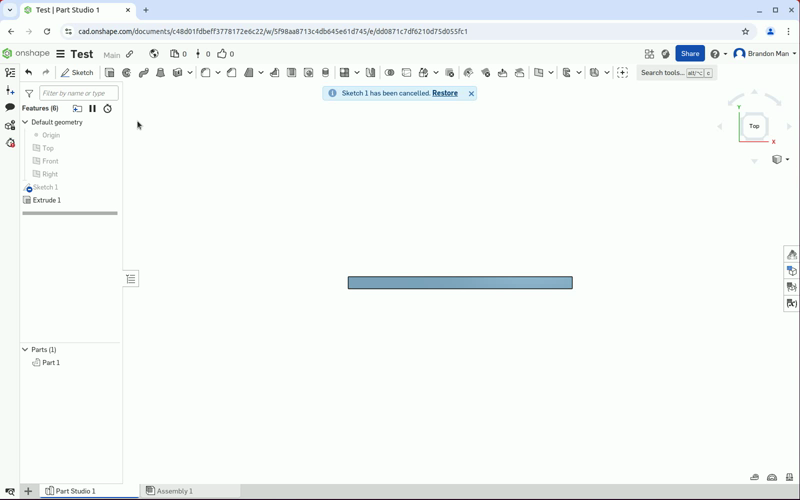
key(shift+h)
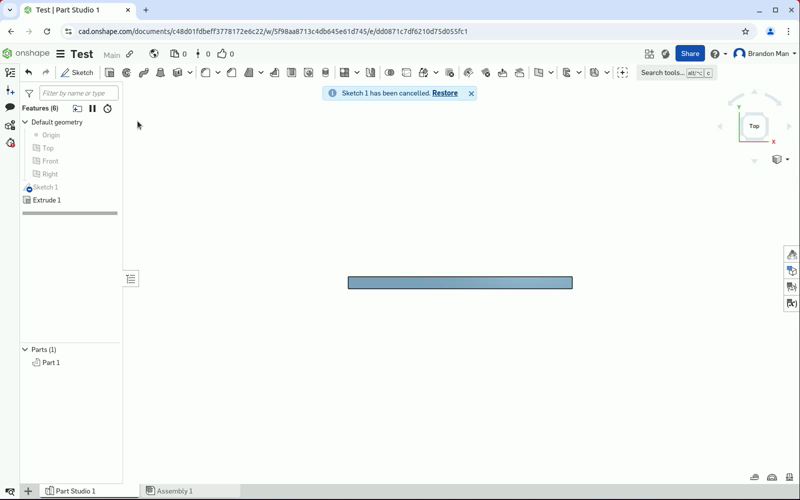
mouse_move(73, 189)
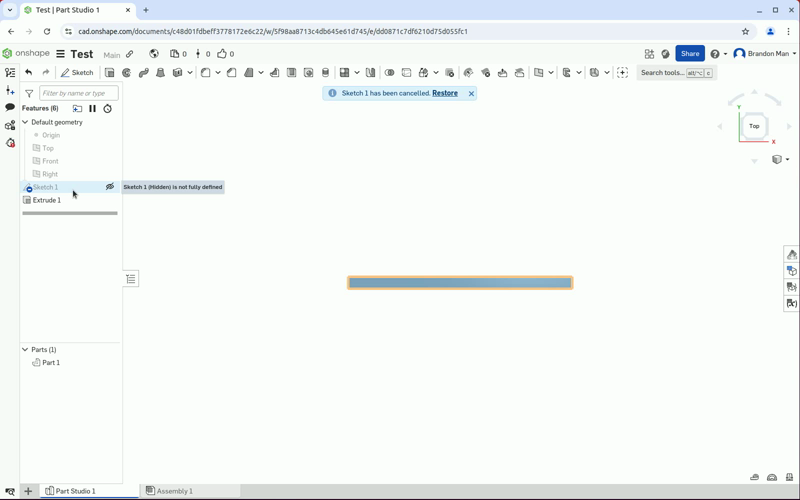
click(73, 189)
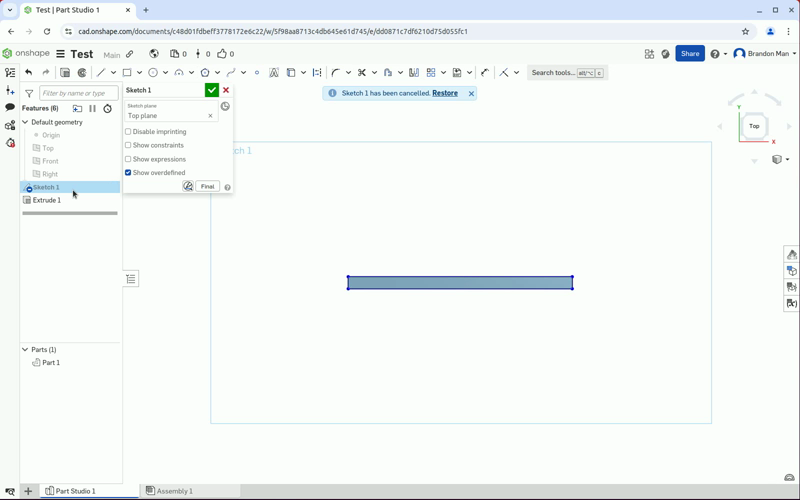
mouse_move(229, 92)
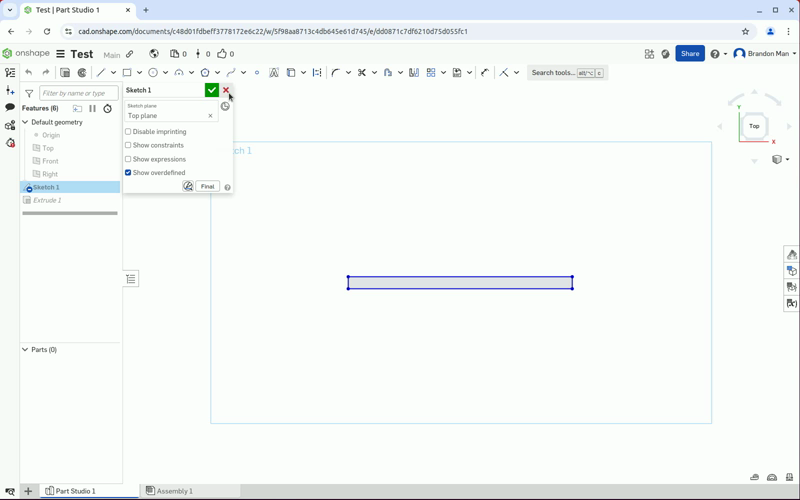
click(229, 92)
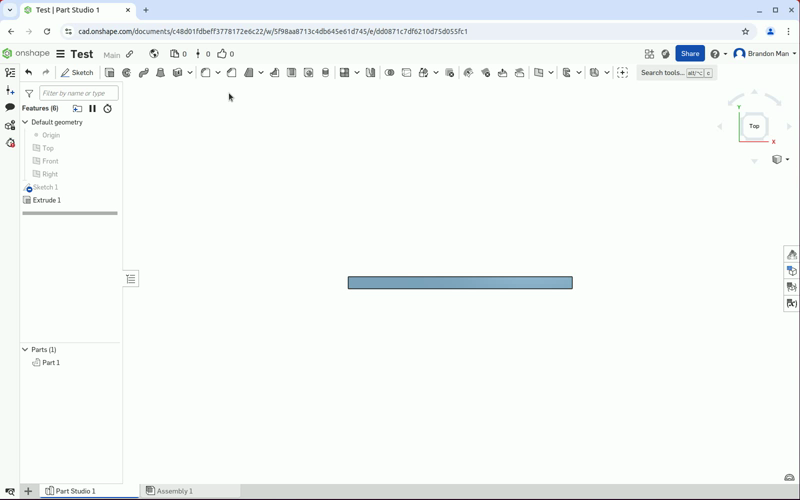
mouse_move(541, 75)
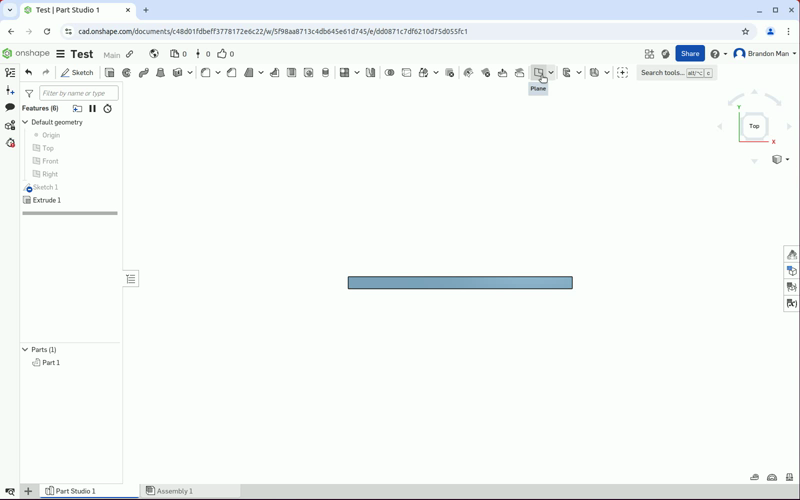
click(541, 75)
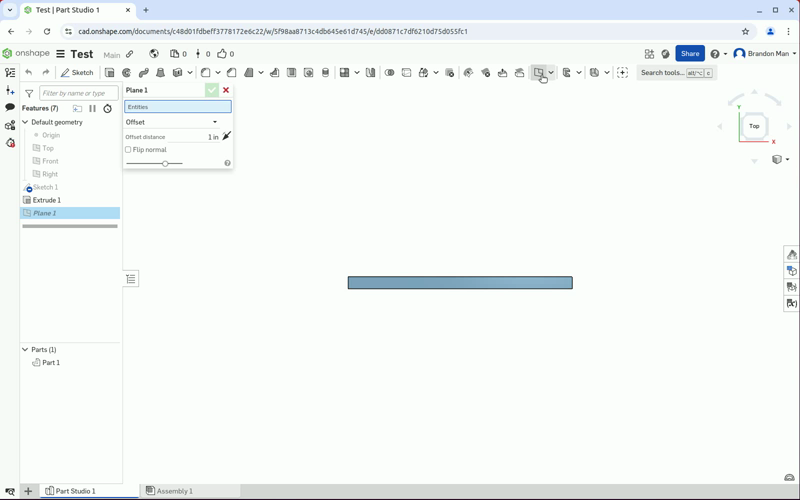
mouse_move(73, 150)
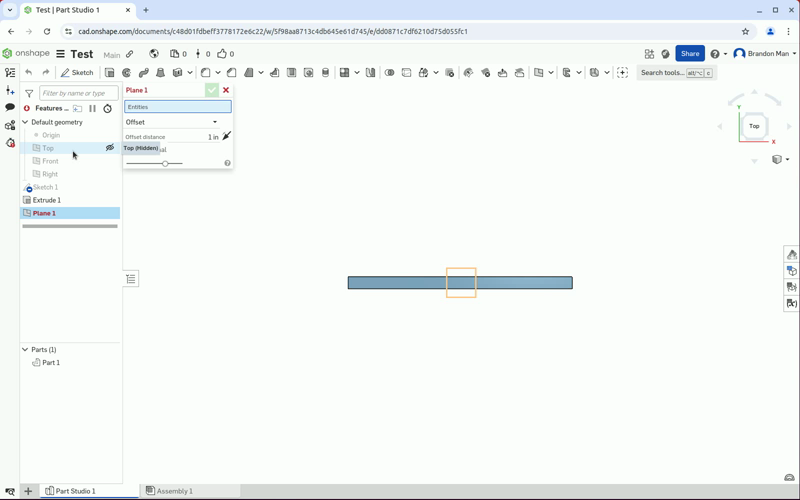
click(73, 150)
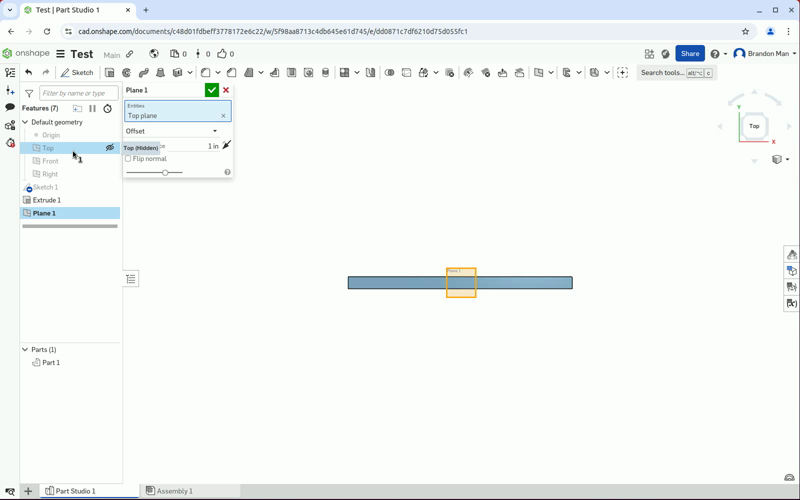
key(tab, 2)
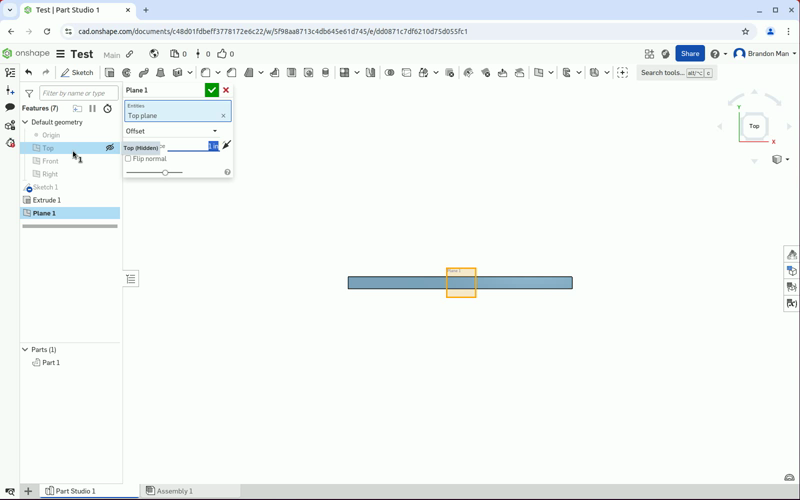
text(1.202)
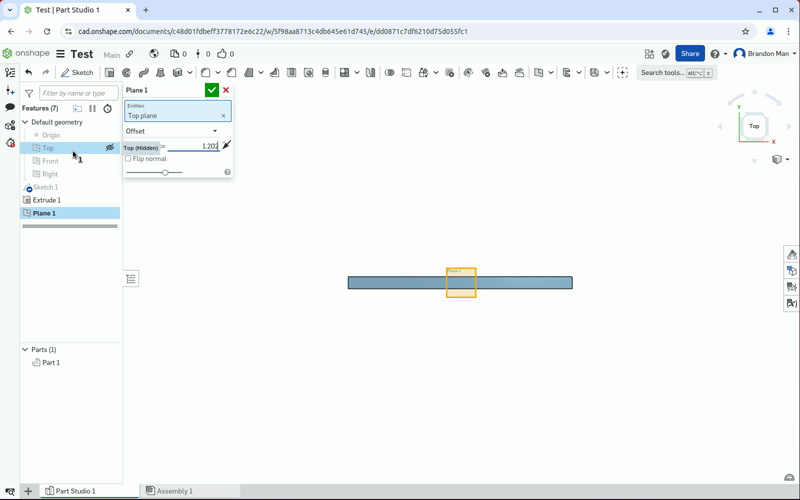
key(enter, 2)
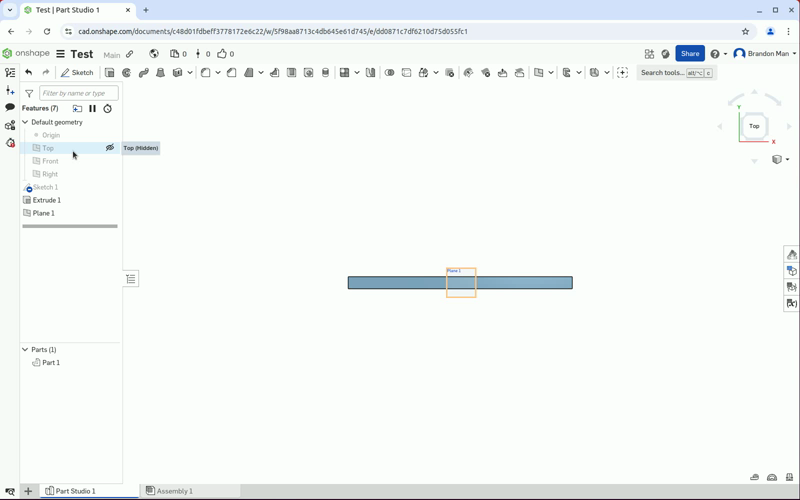
key(shift+s)
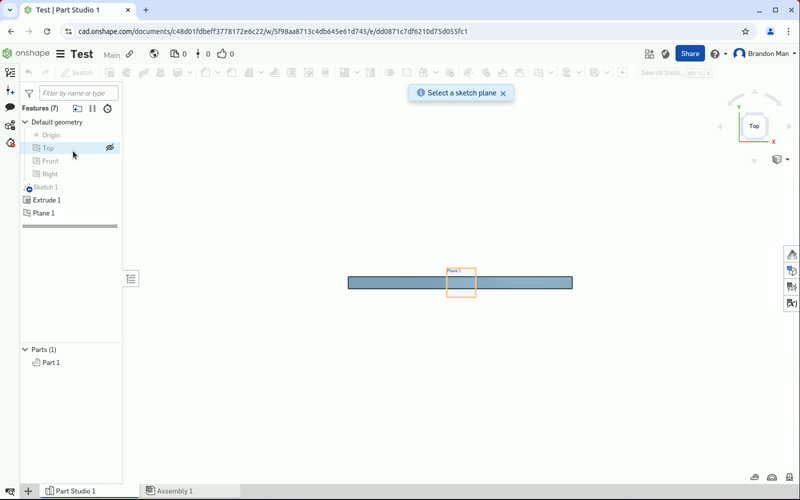
mouse_move(73, 215)
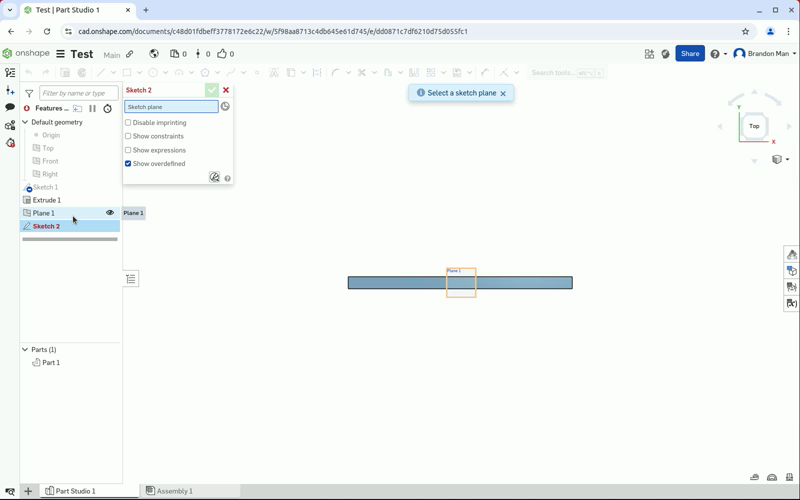
click(73, 215)
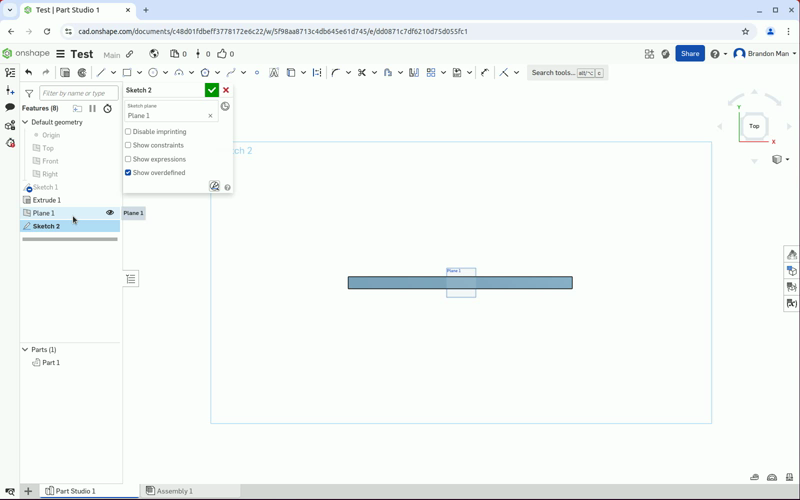
mouse_move(73, 352)
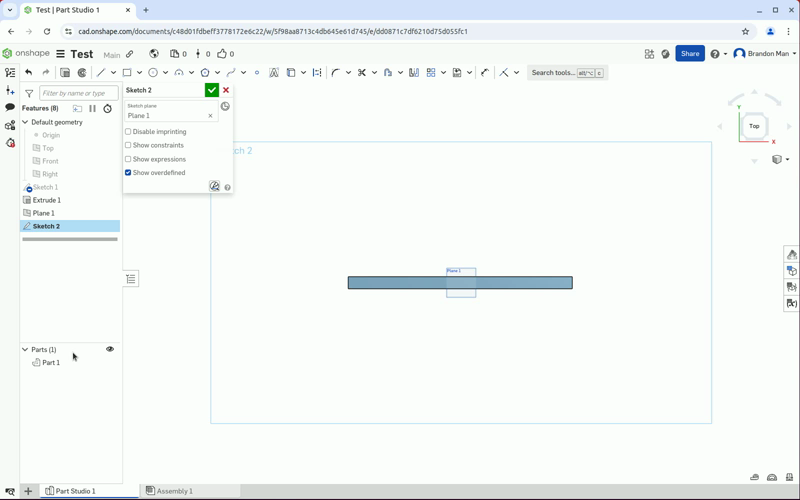
key(y)
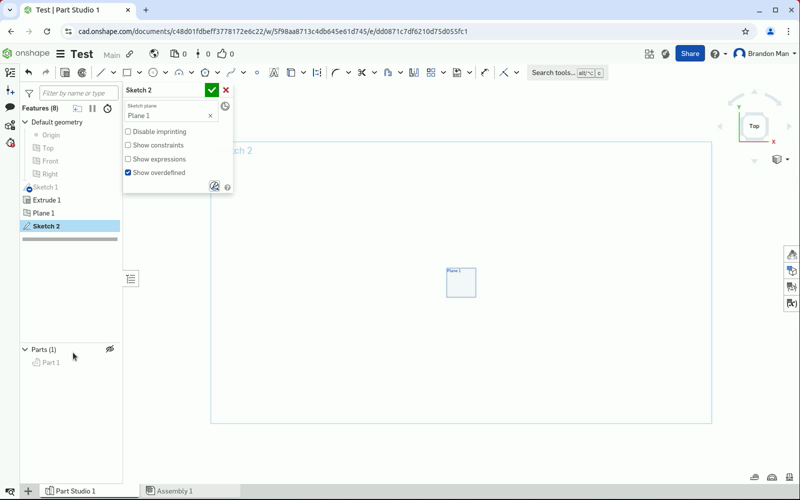
key(l)
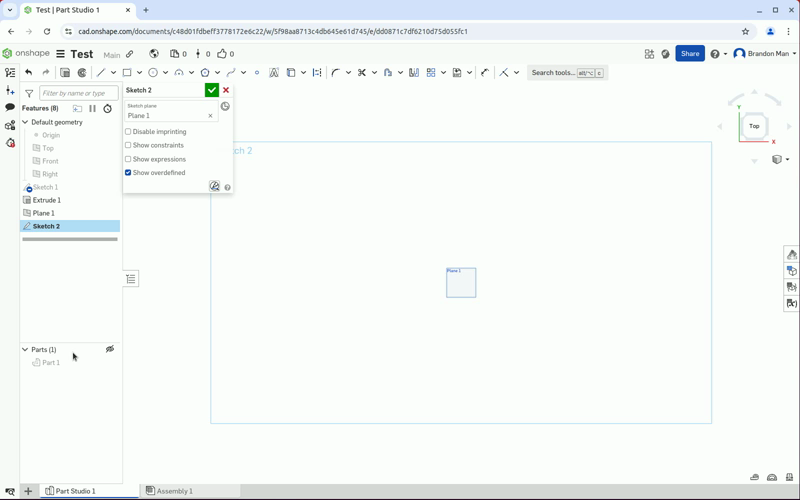
key_down(shift)
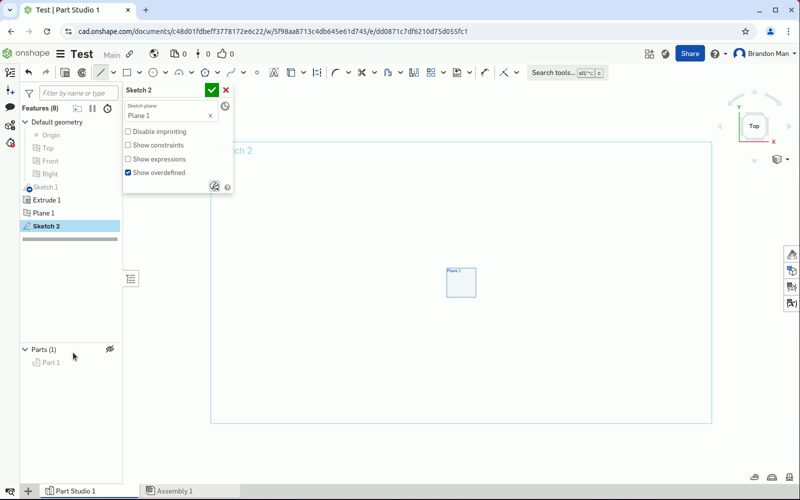
mouse_move(458, 288)
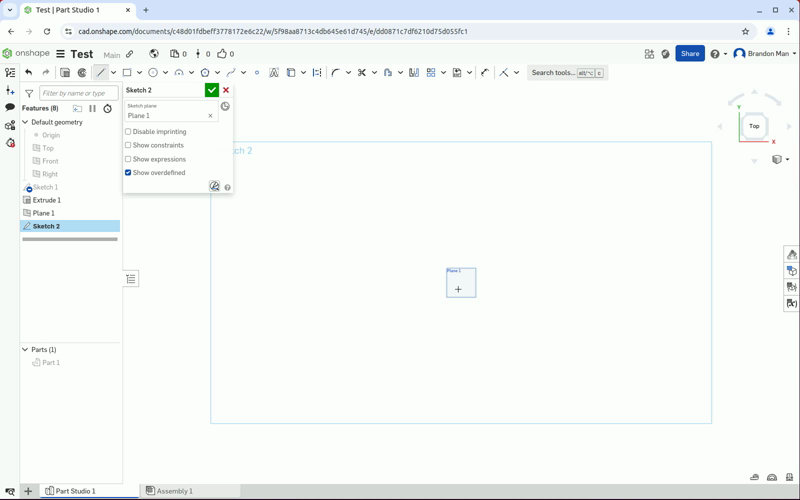
click(458, 288)
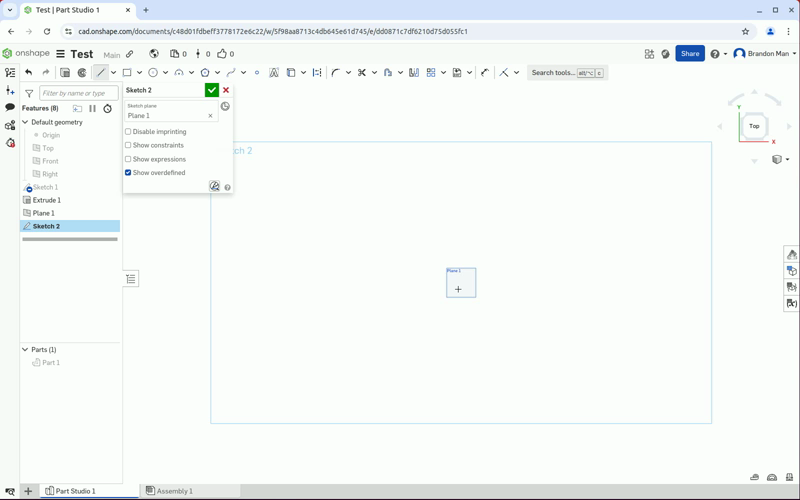
key_up(shift)
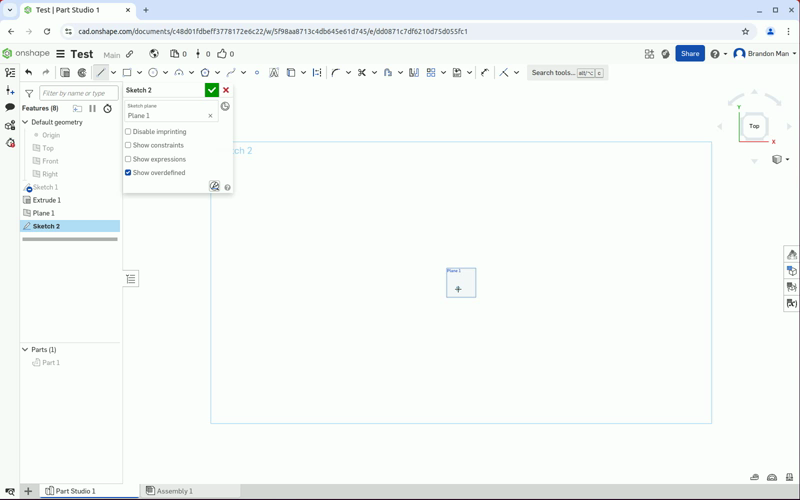
key_down(shift)
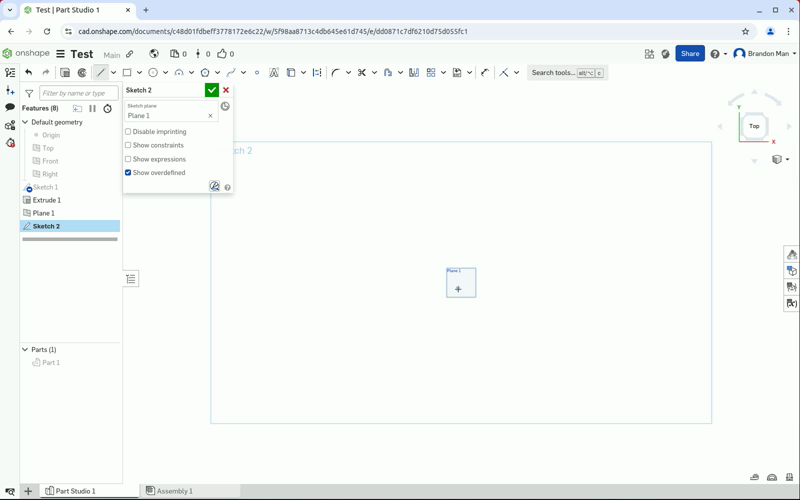
mouse_move(488, 288)
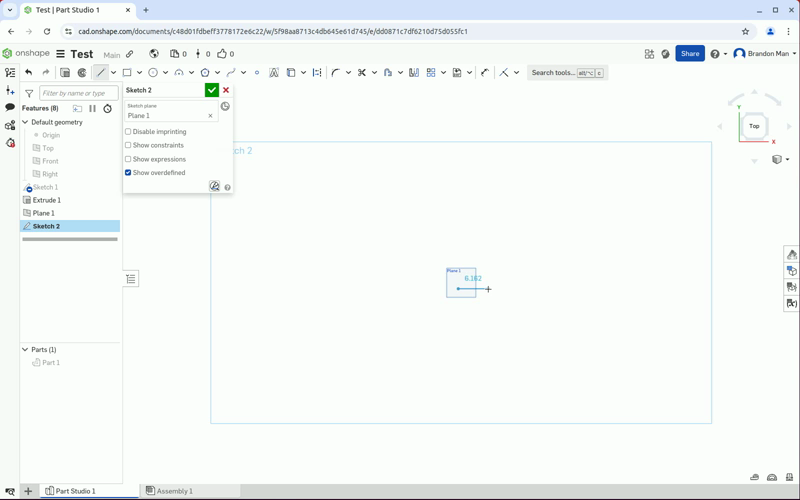
mouse_move(464, 288)
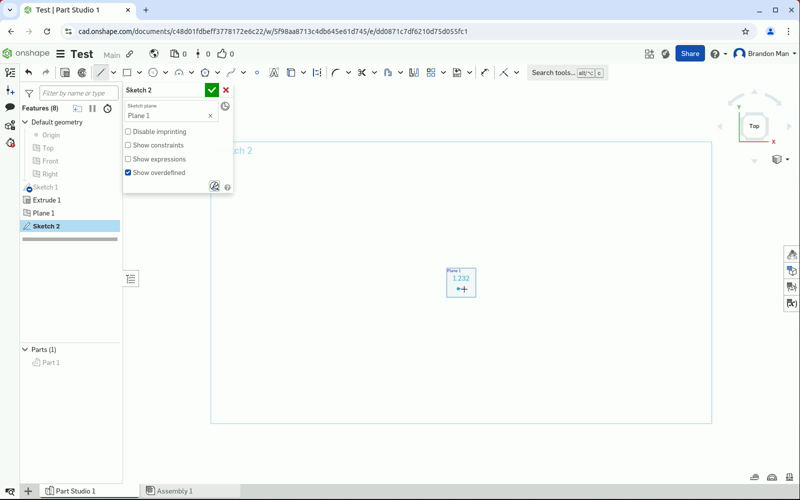
scroll(6)
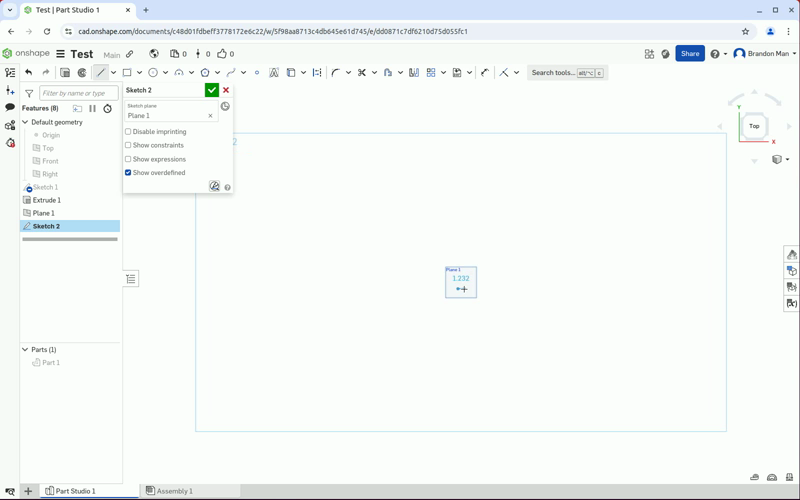
scroll(6)
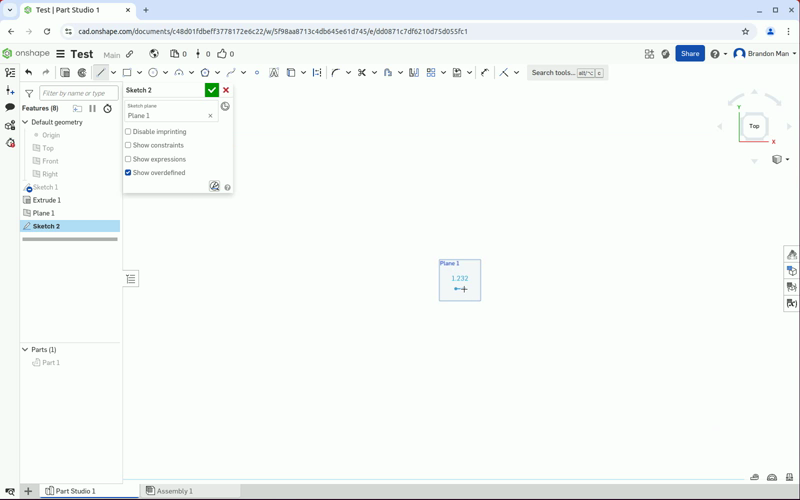
scroll(6)
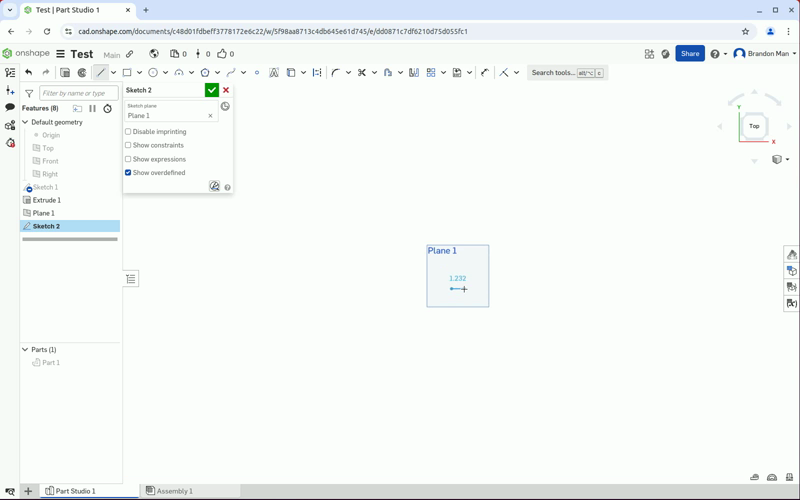
scroll(6)
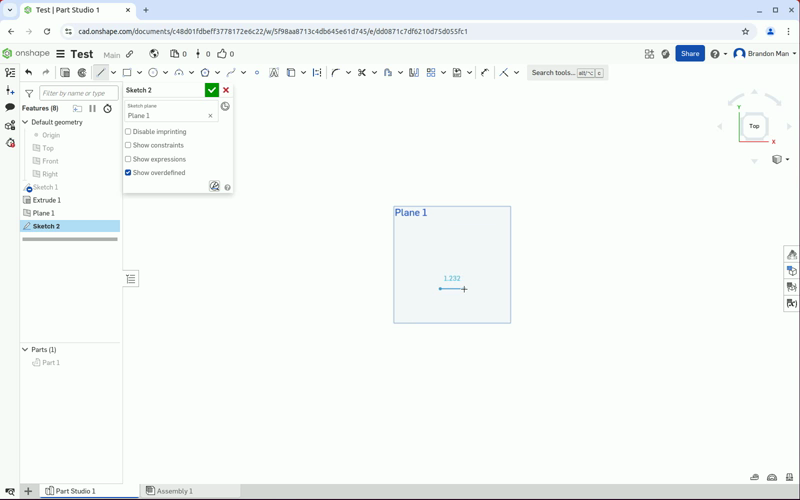
scroll(6)
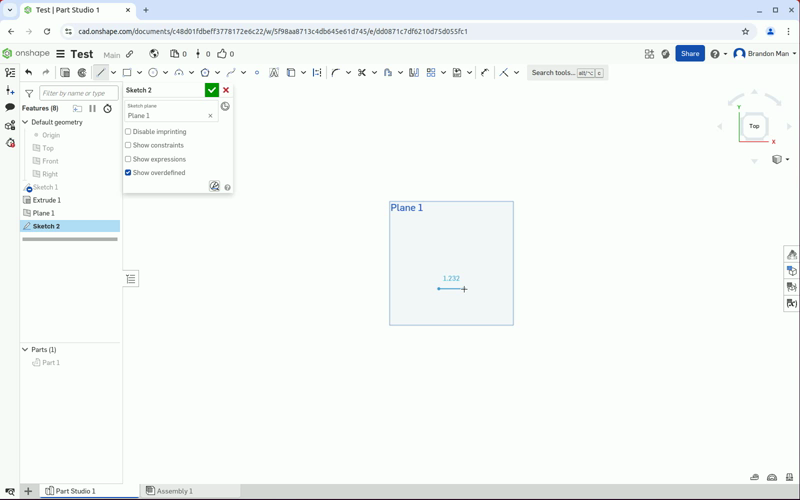
scroll(6)
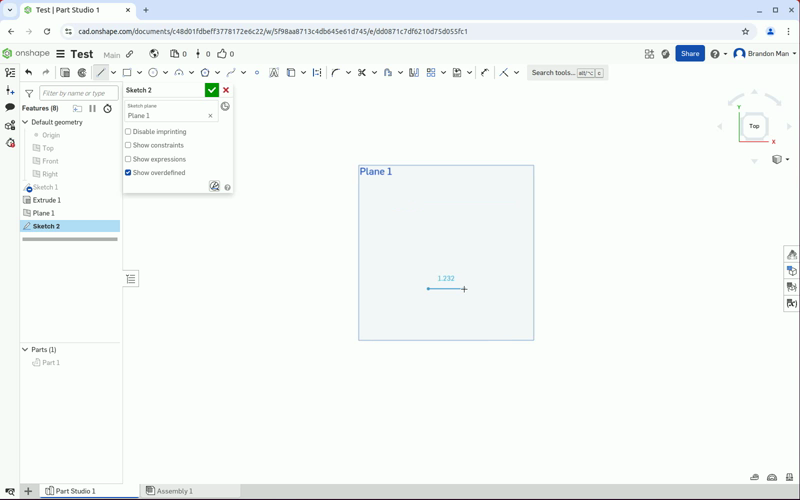
scroll(6)
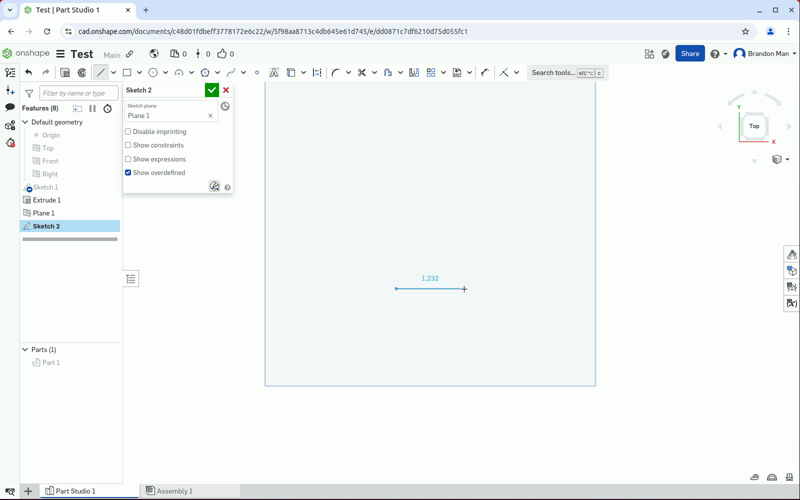
click(464, 288)
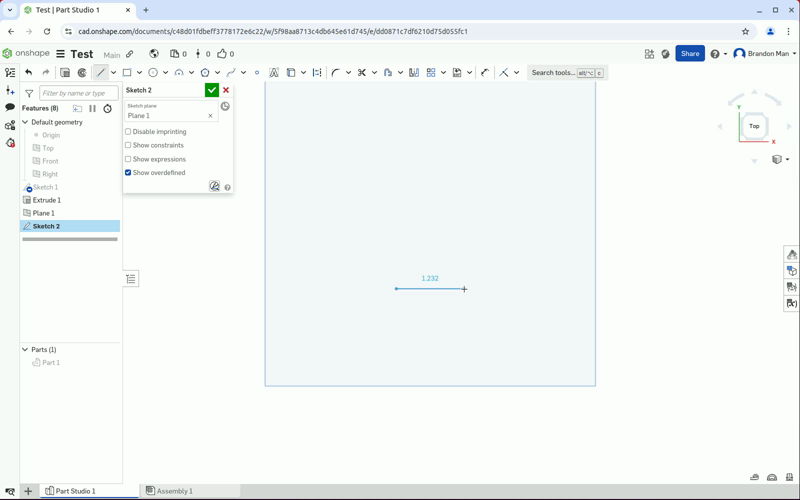
scroll(-6)
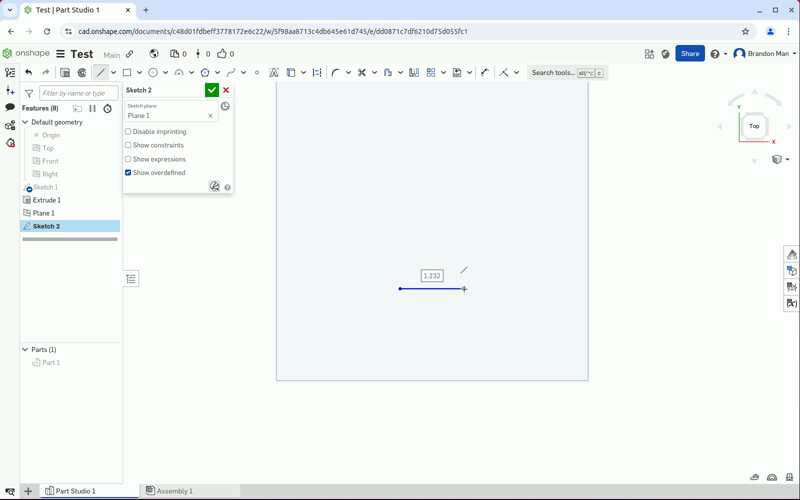
scroll(-6)
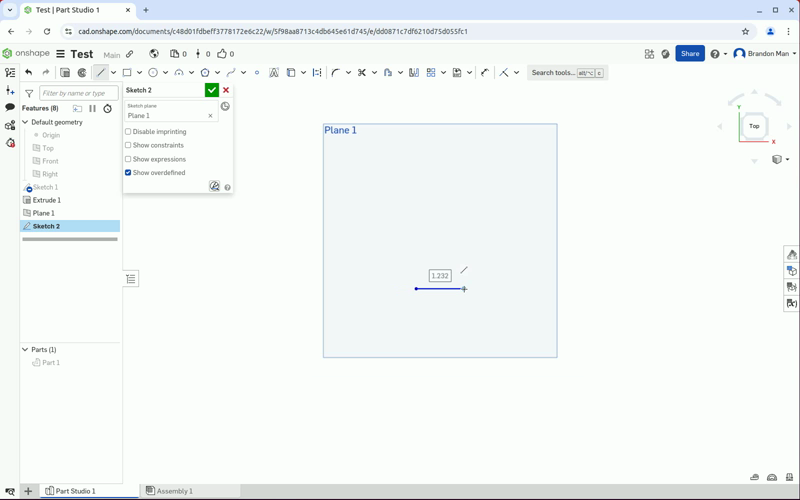
scroll(-6)
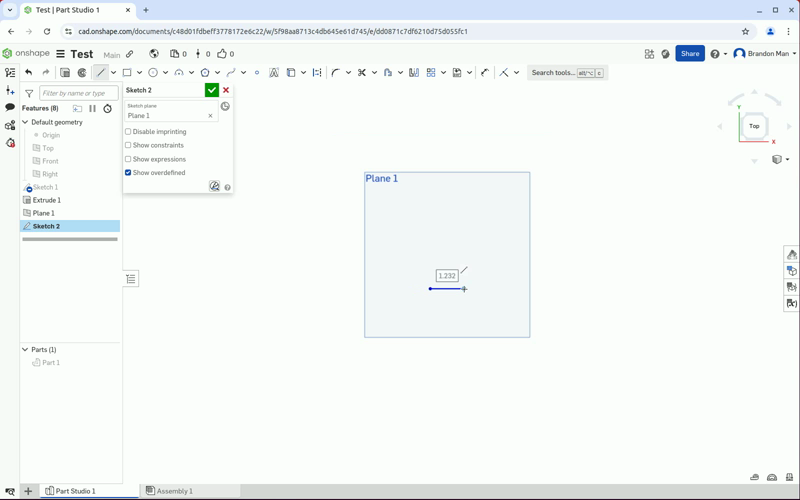
scroll(-6)
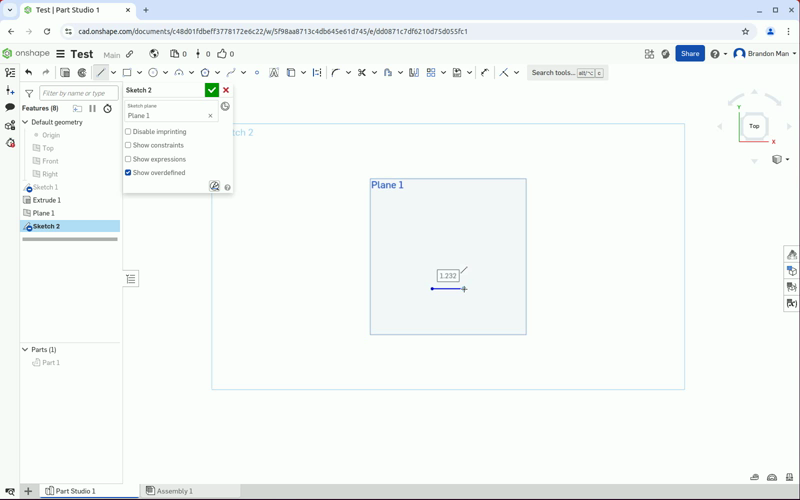
scroll(-6)
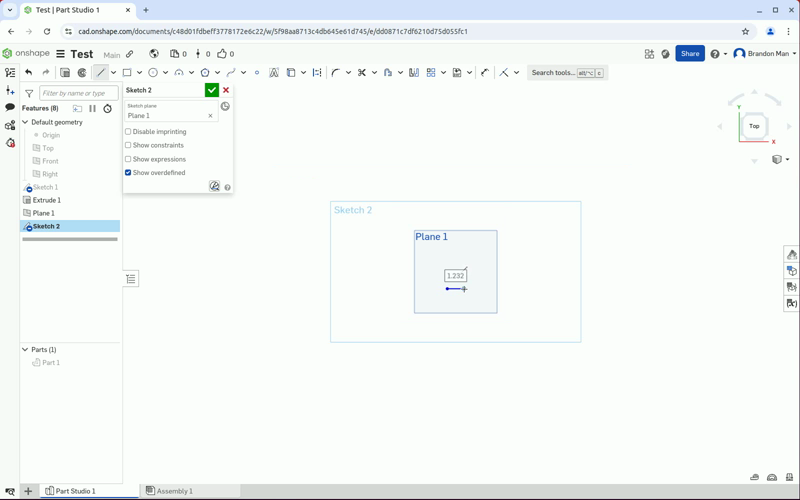
scroll(-6)
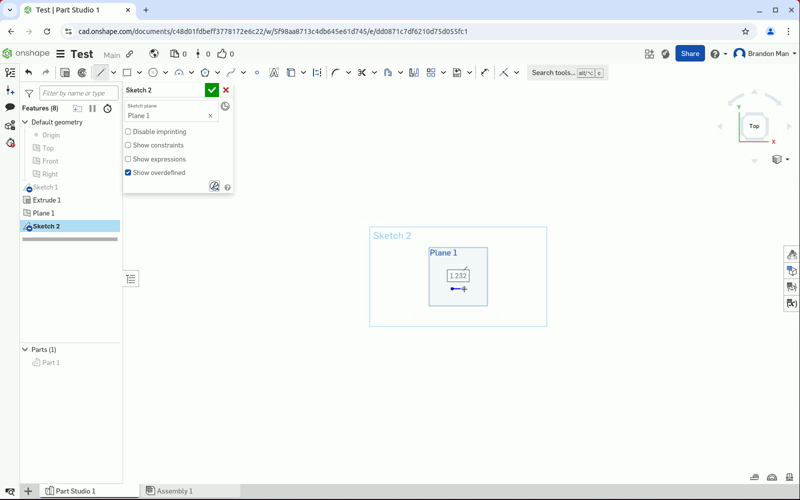
scroll(-6)
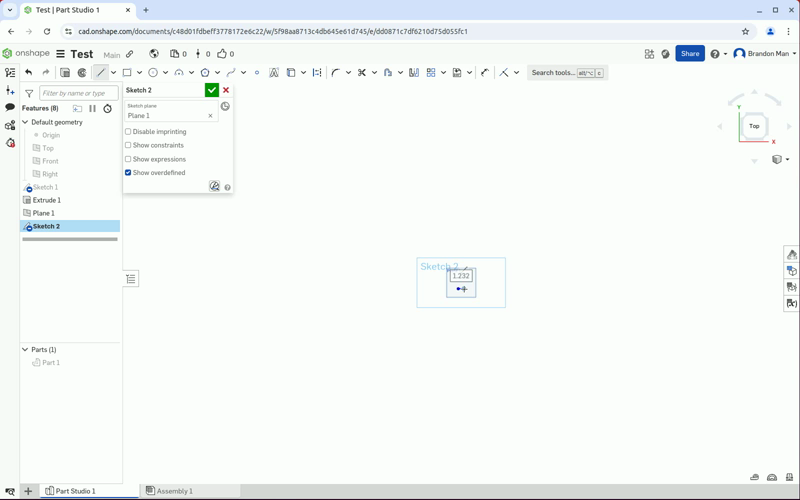
key_up(shift)
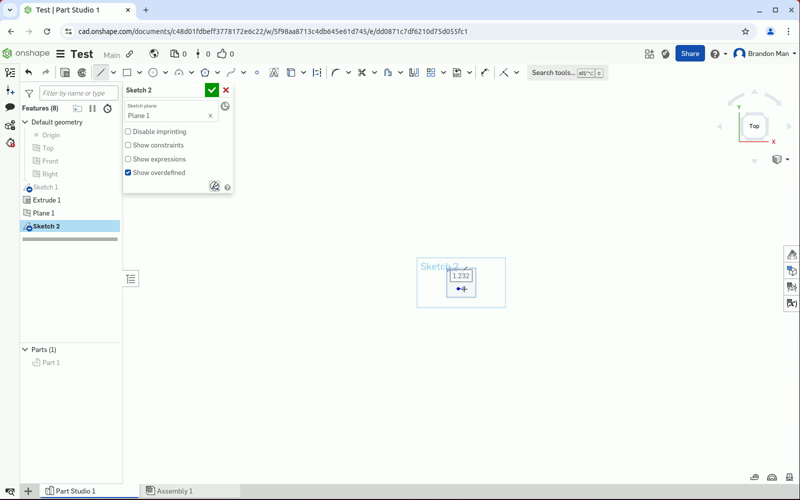
key_down(shift)
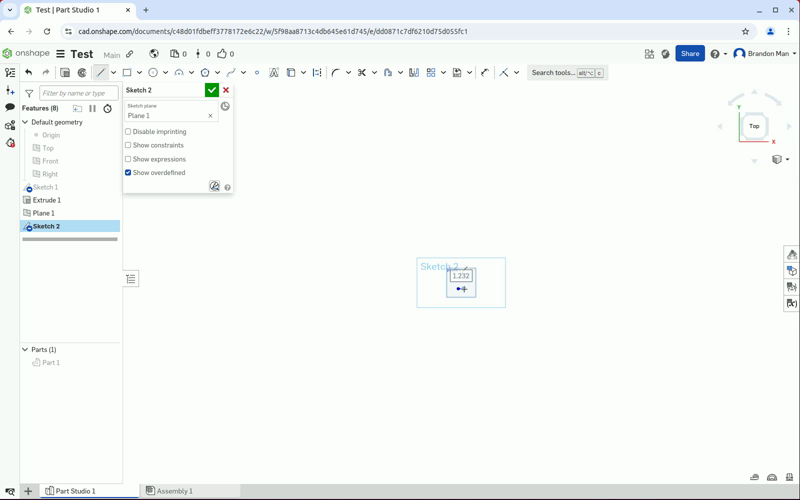
mouse_move(494, 288)
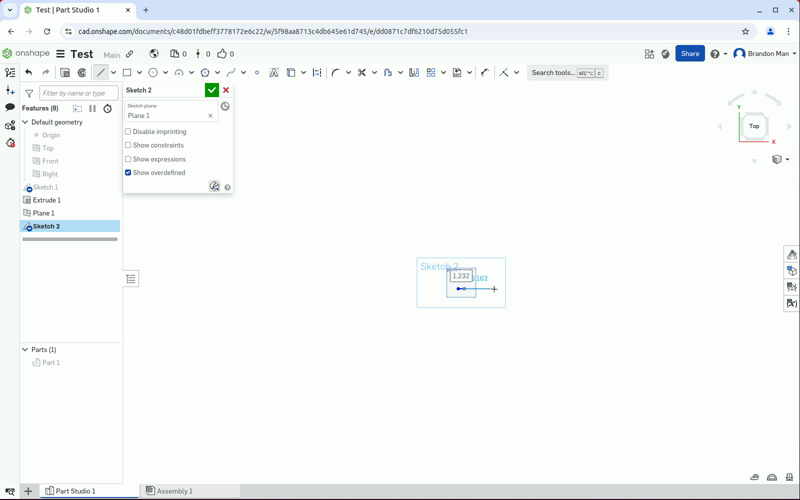
mouse_move(464, 276)
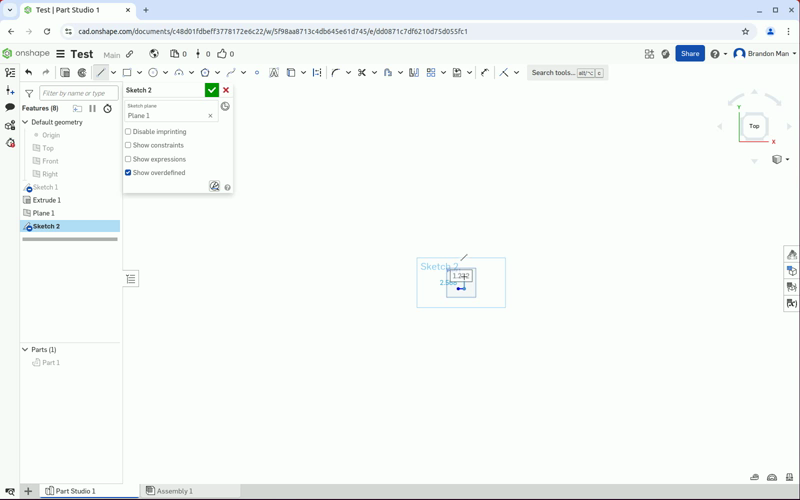
click(464, 276)
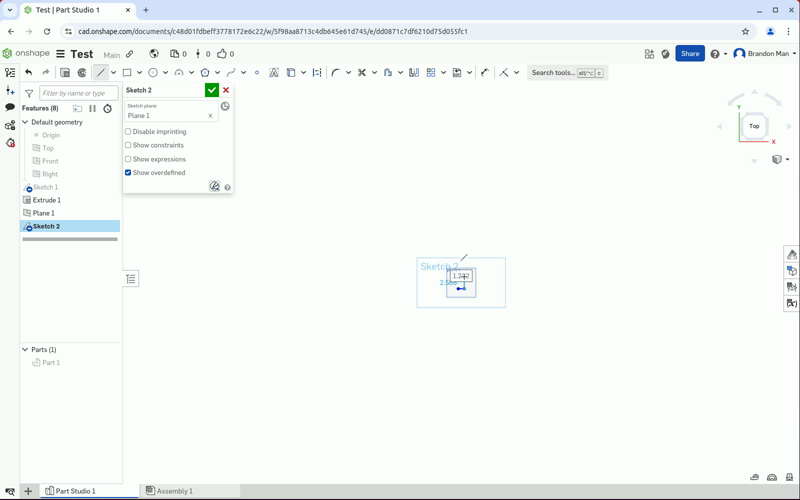
key_up(shift)
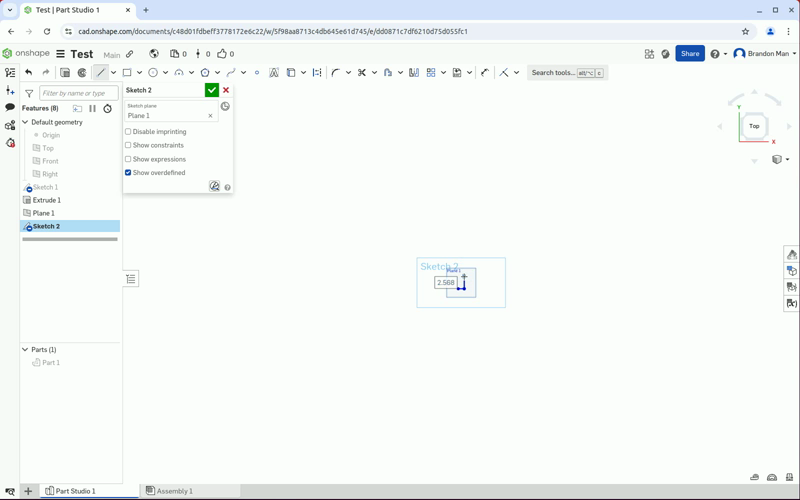
key_down(shift)
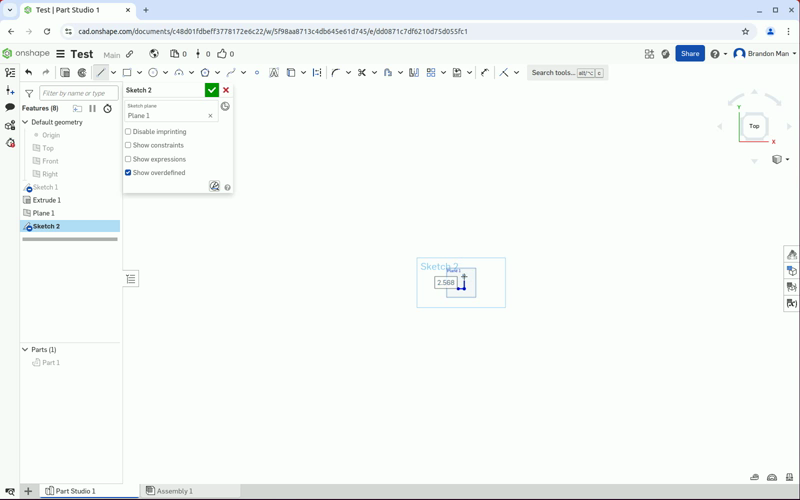
mouse_move(494, 276)
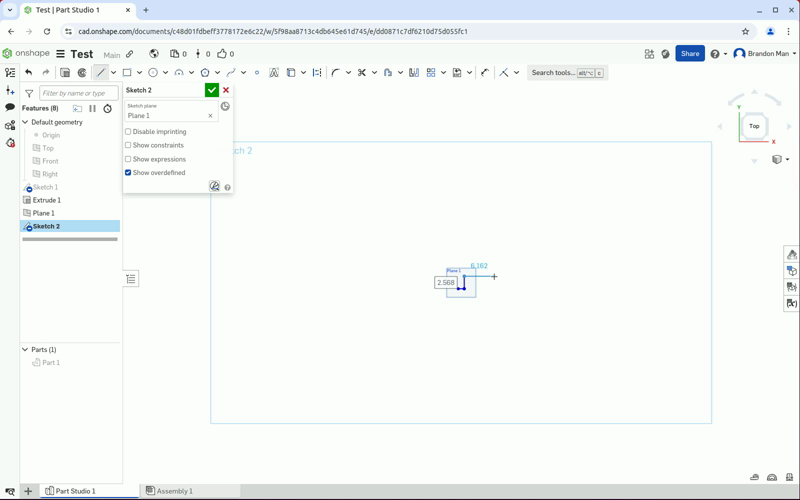
mouse_move(458, 276)
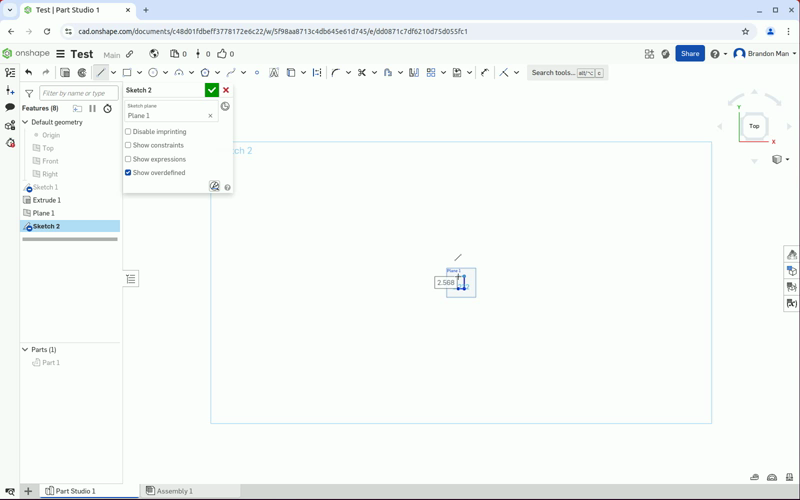
scroll(6)
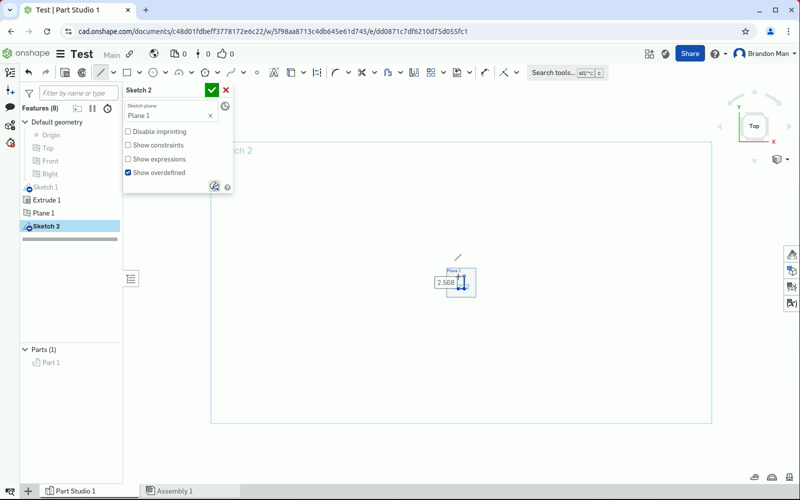
scroll(6)
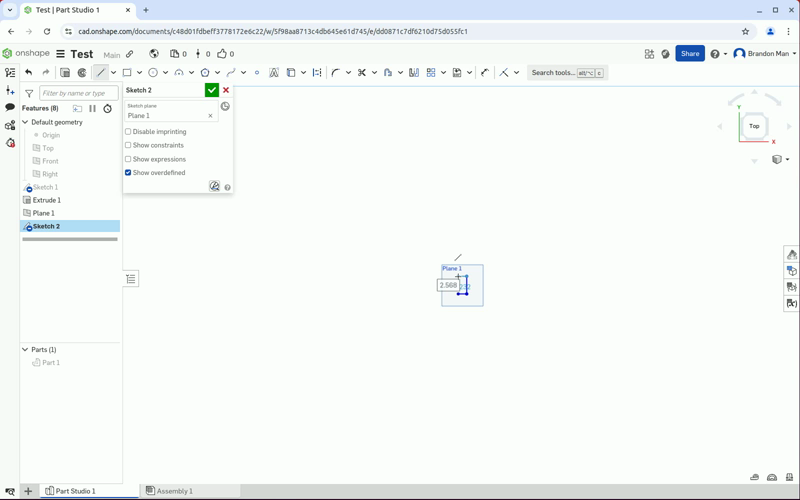
scroll(6)
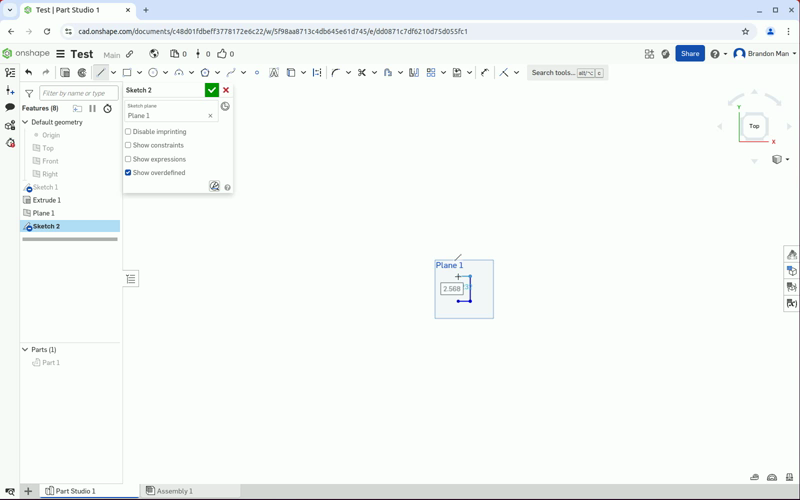
scroll(6)
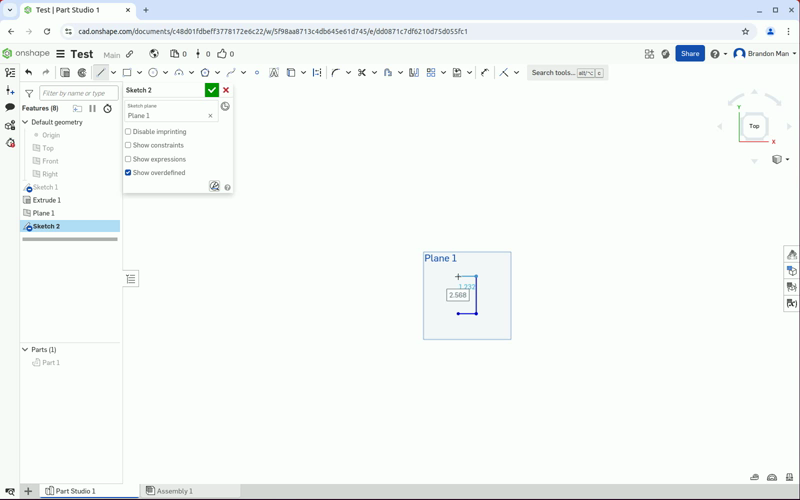
scroll(6)
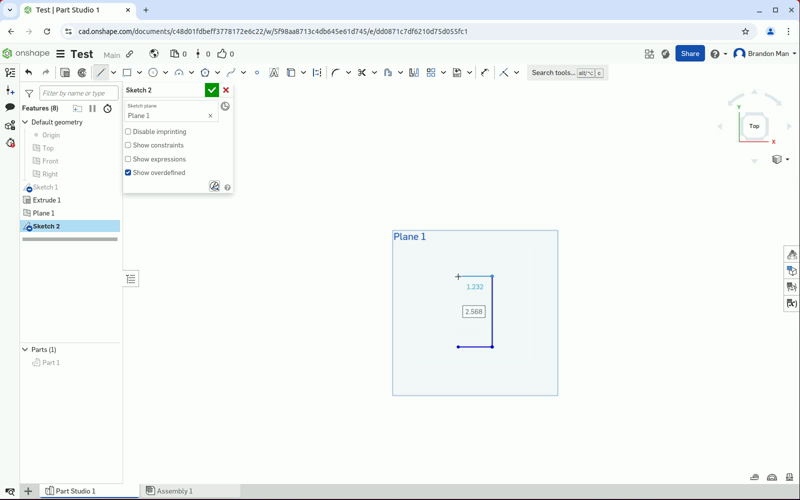
scroll(6)
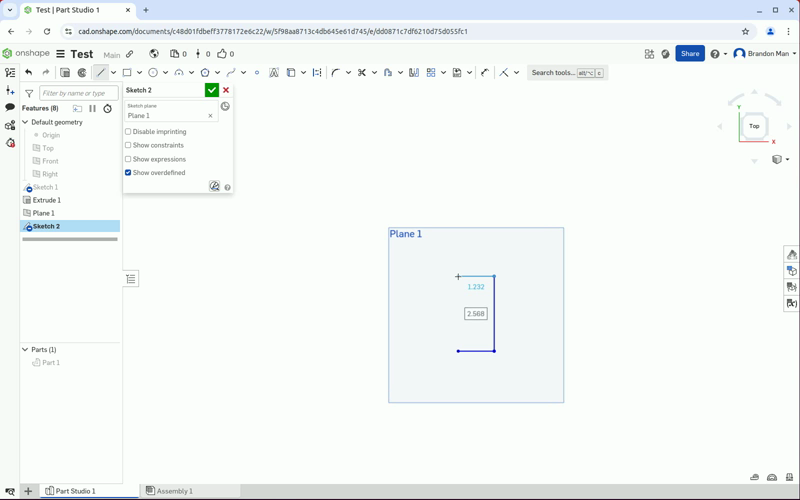
scroll(6)
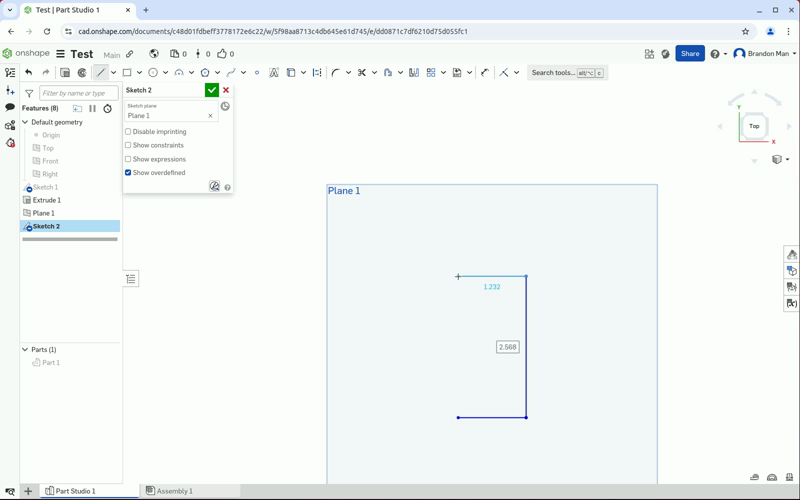
click(458, 276)
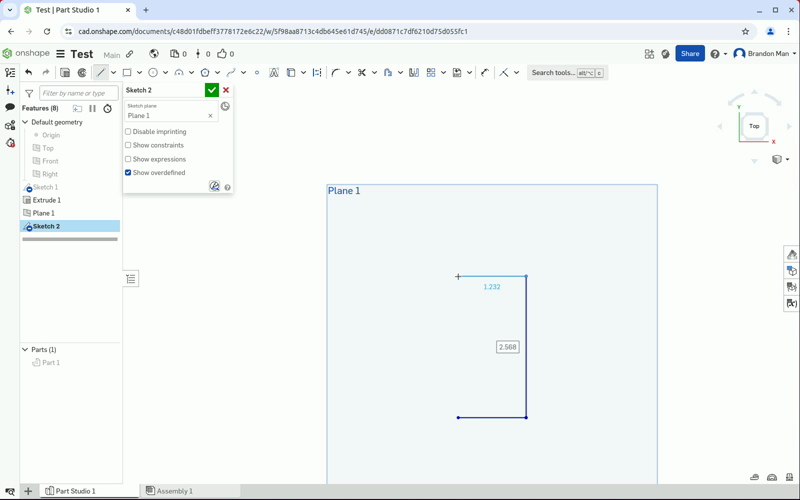
scroll(-6)
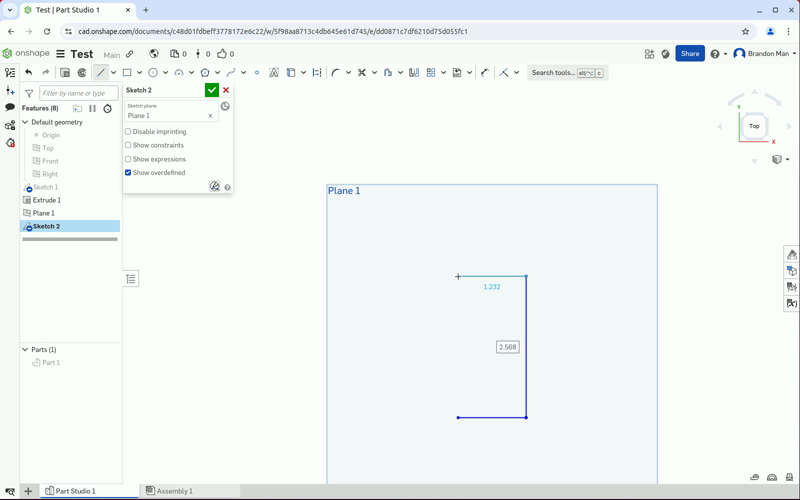
scroll(-6)
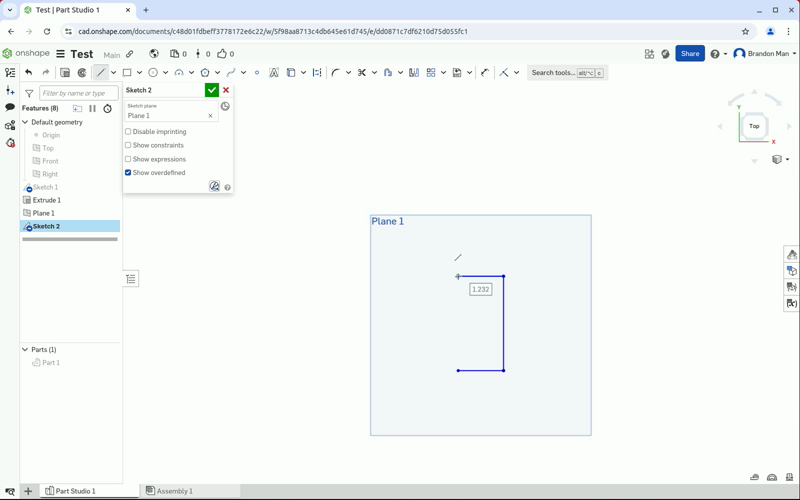
scroll(-6)
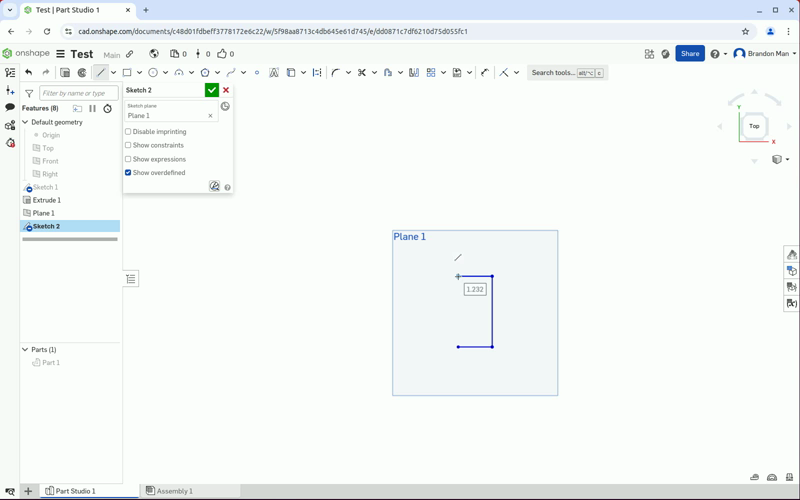
scroll(-6)
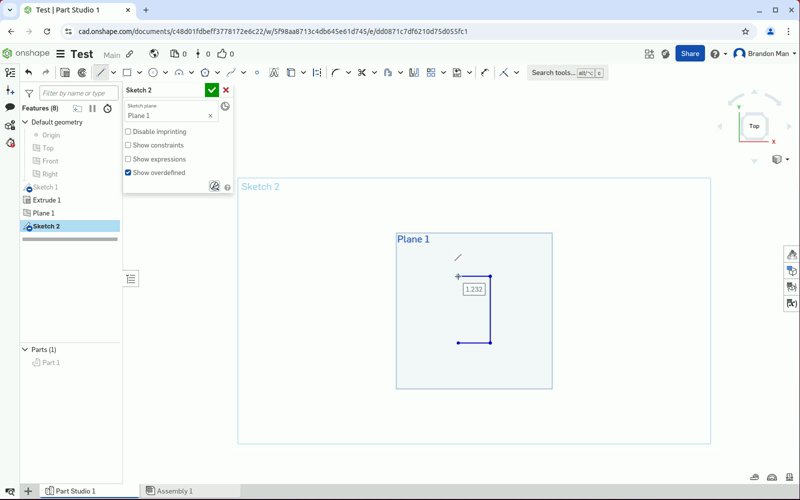
scroll(-6)
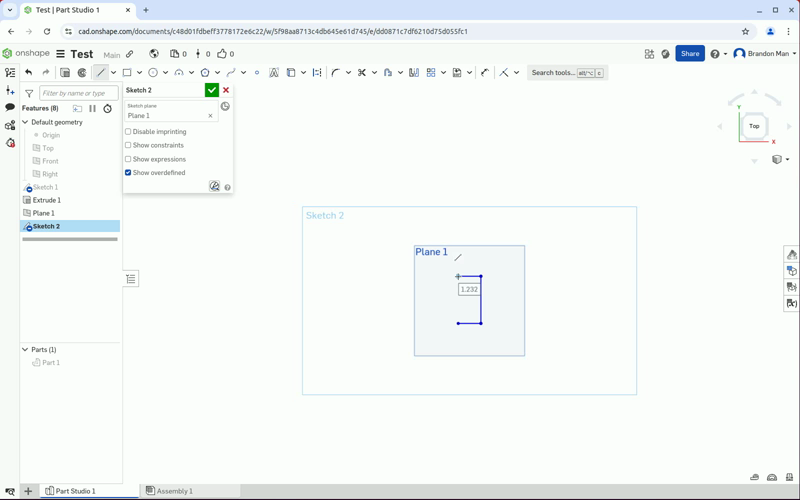
scroll(-6)
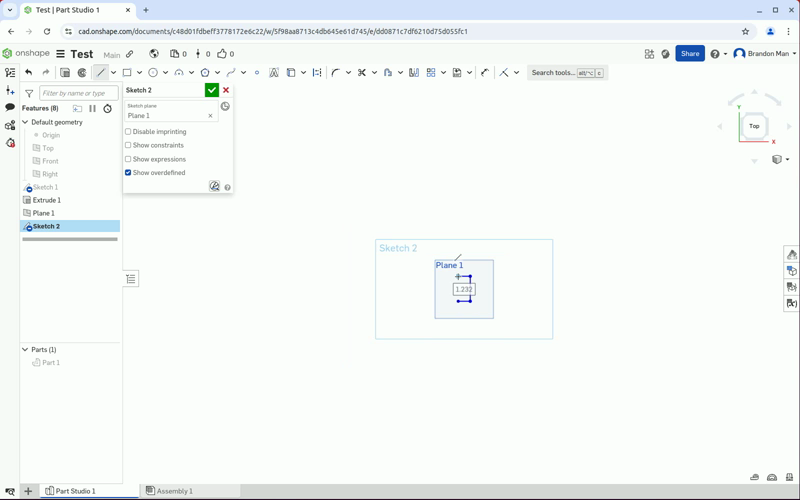
scroll(-6)
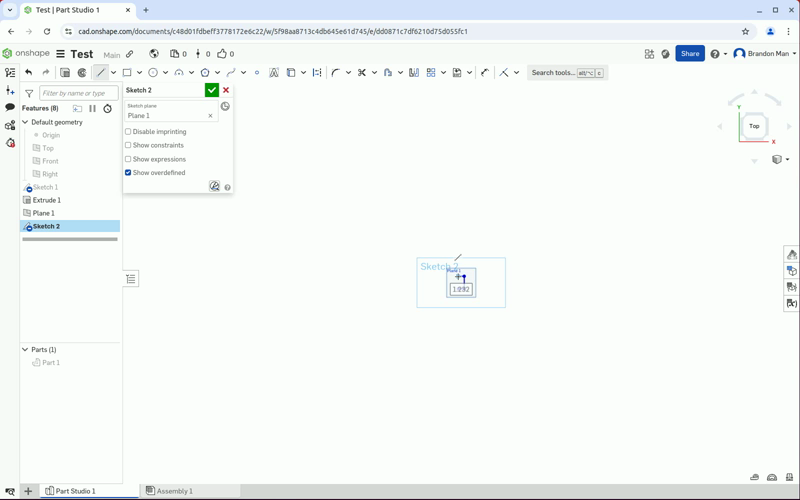
key_up(shift)
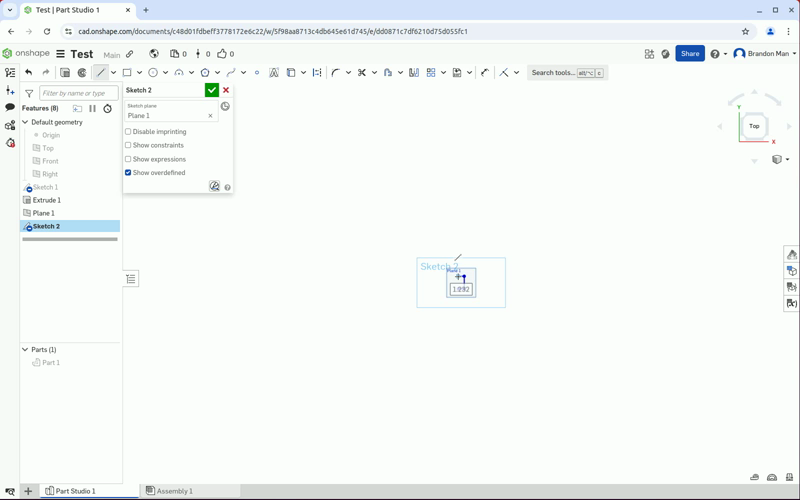
mouse_move(488, 276)
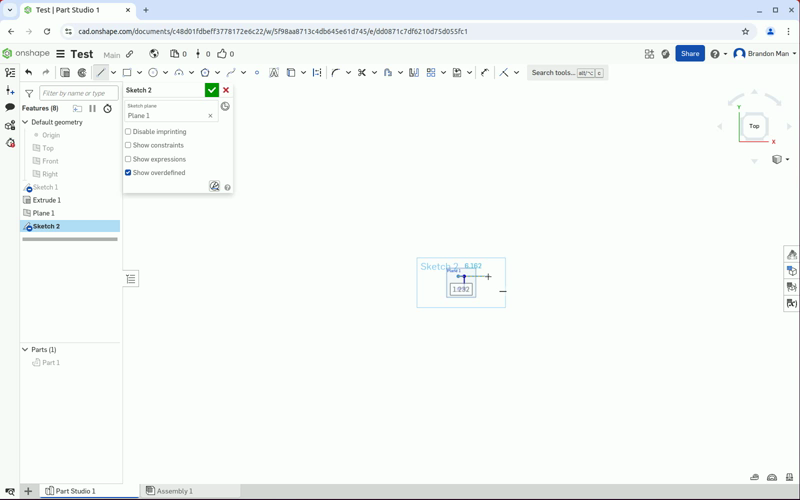
key_down(shift)
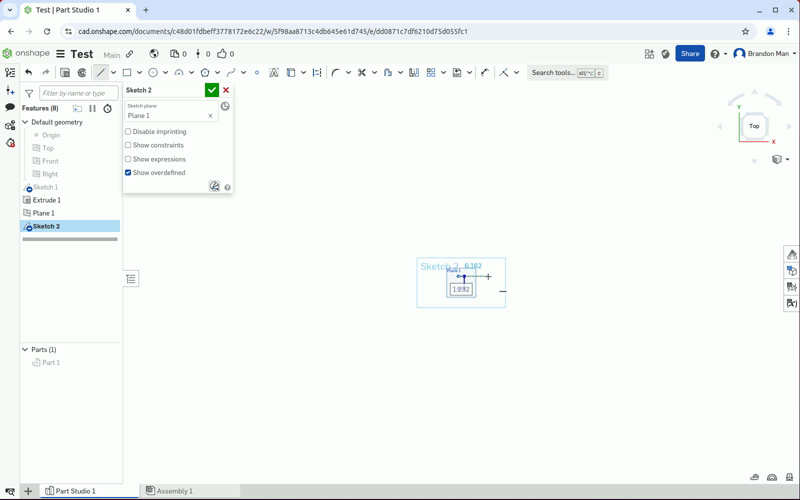
mouse_move(458, 288)
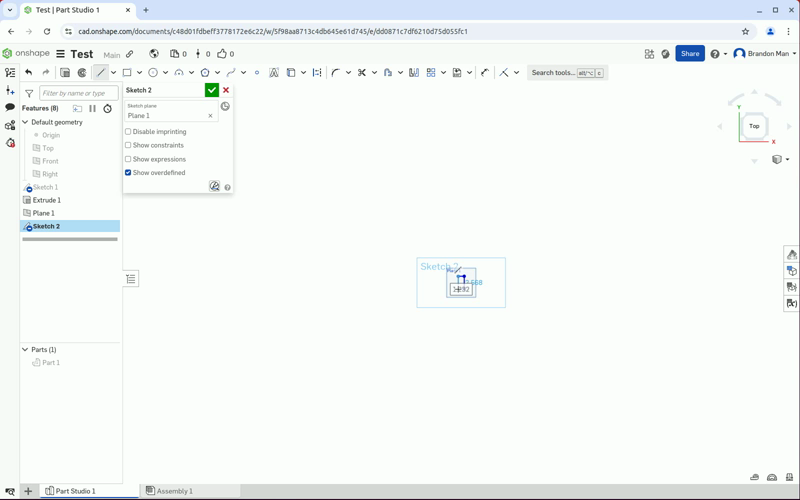
key_up(shift)
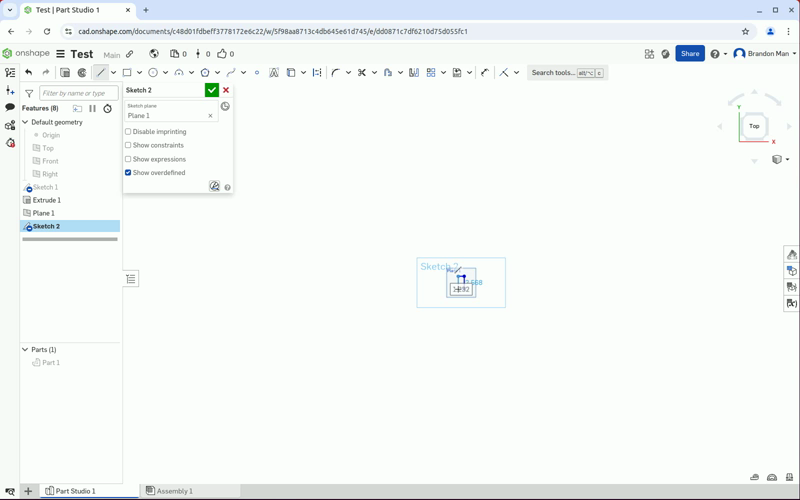
click(458, 288)
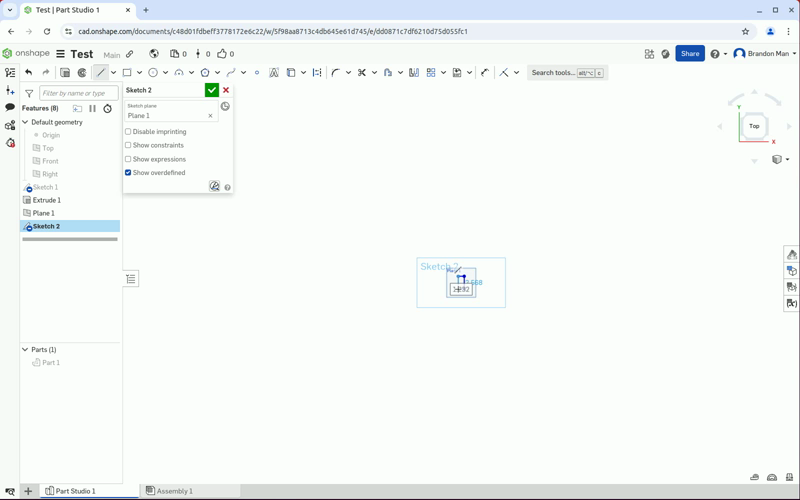
key(esc)
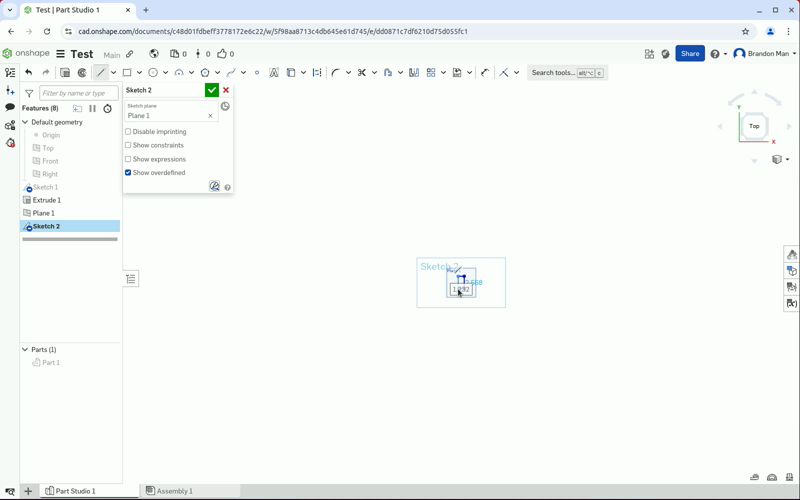
mouse_move(460, 277)
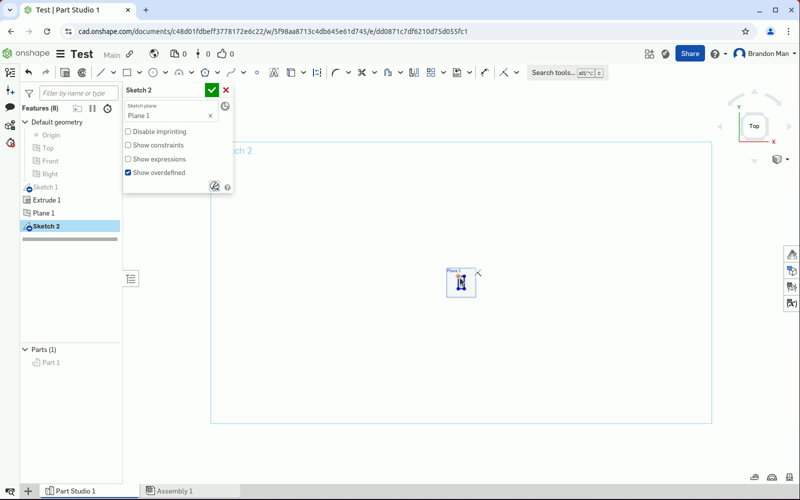
scroll(6)
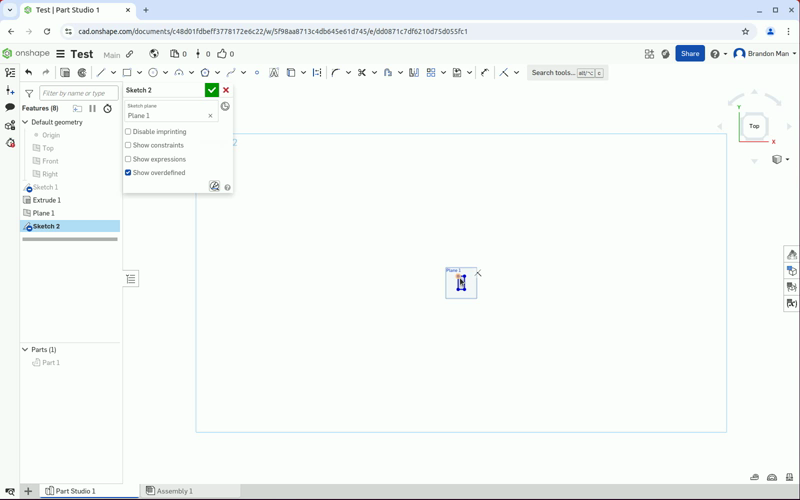
scroll(6)
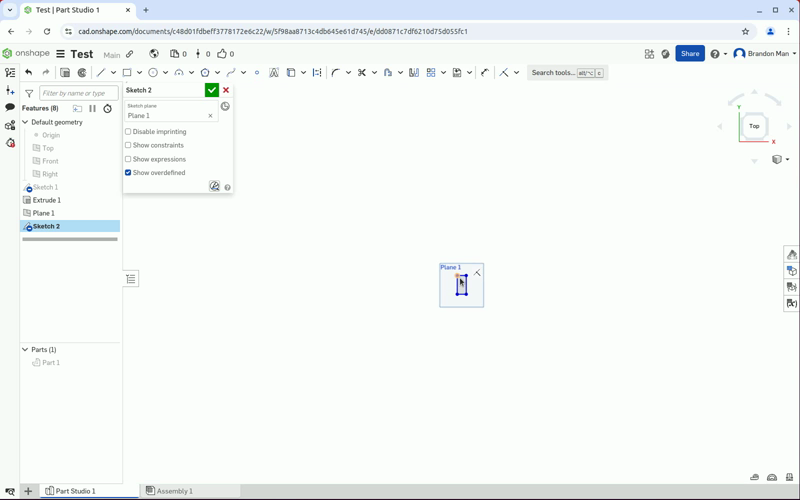
scroll(6)
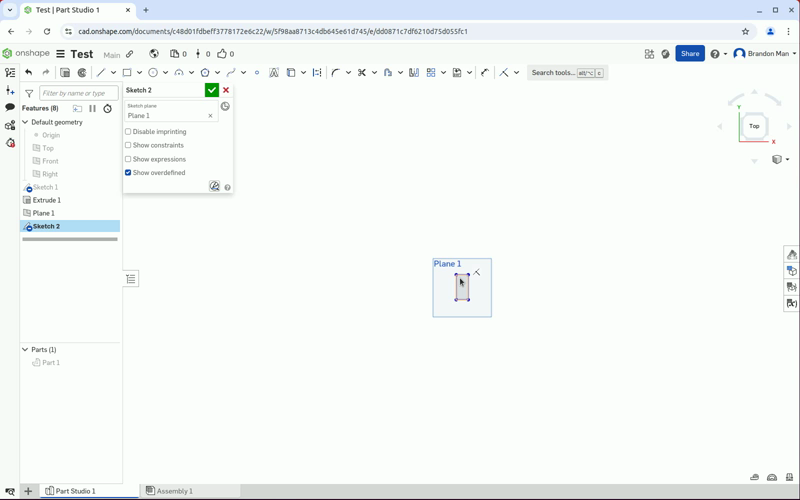
scroll(6)
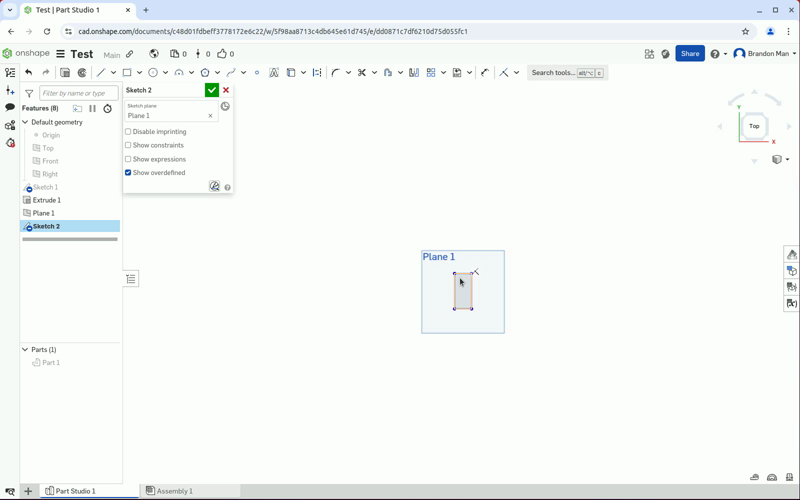
scroll(6)
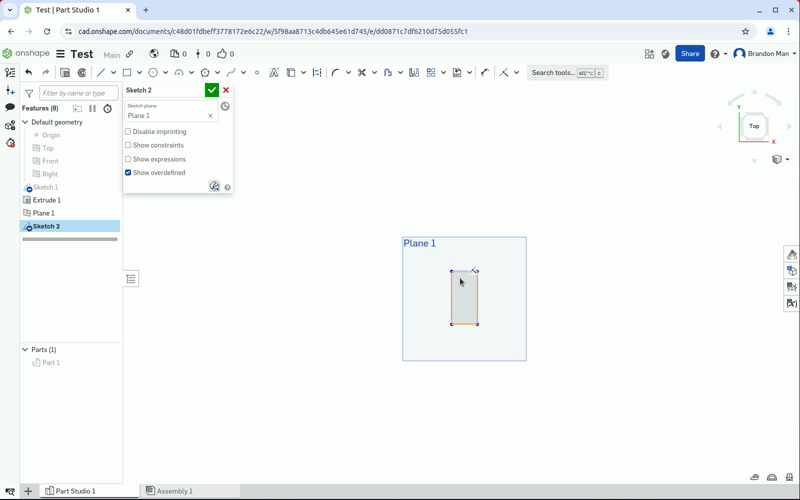
scroll(6)
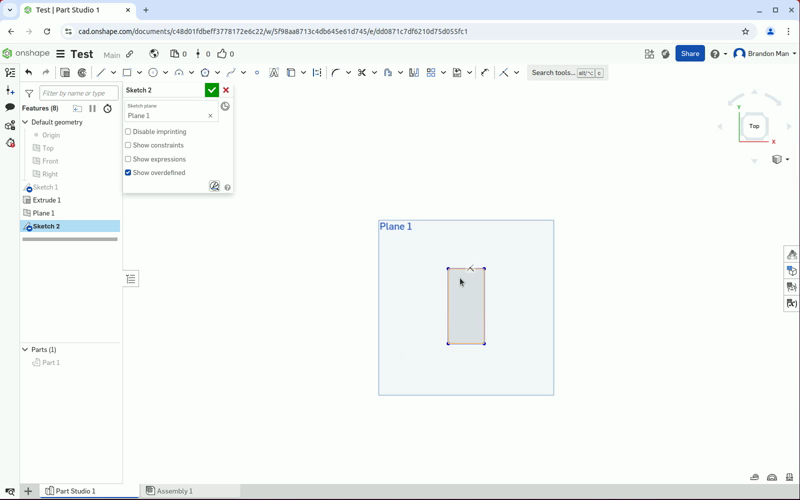
scroll(6)
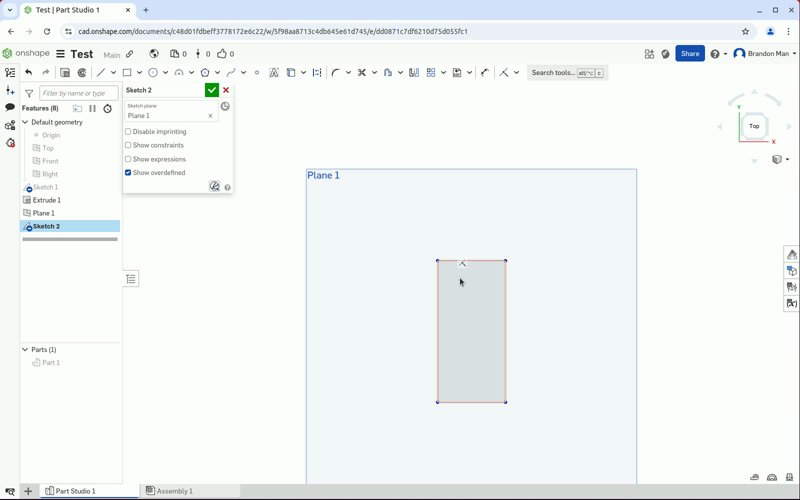
click(460, 277)
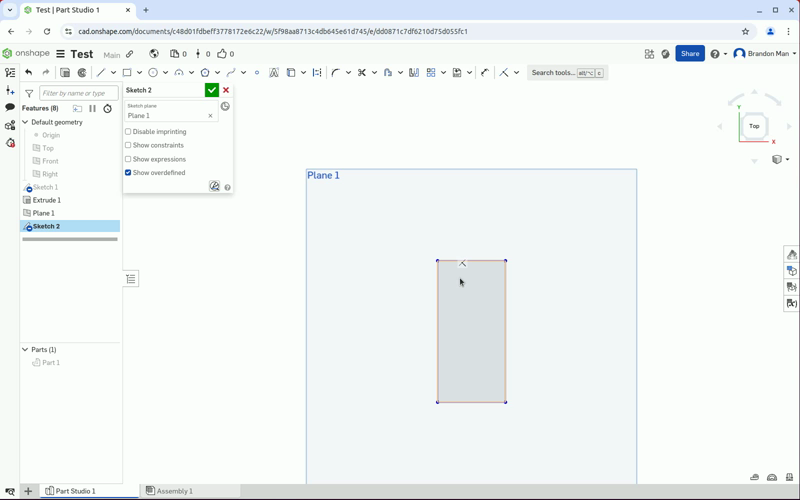
scroll(-6)
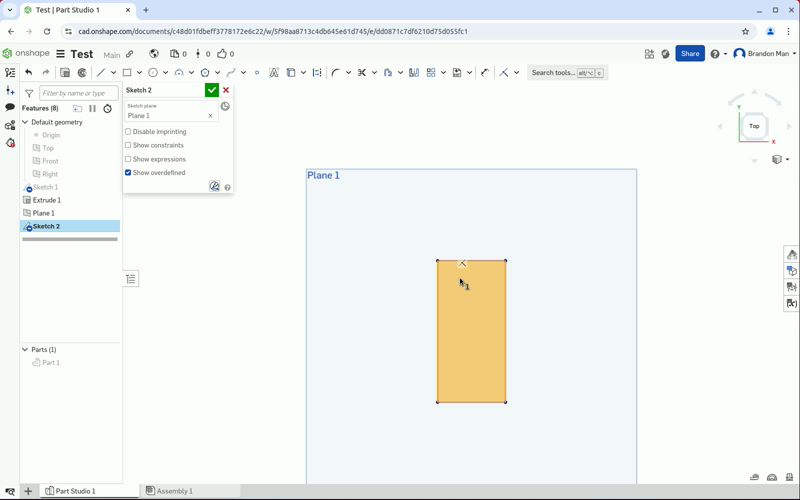
scroll(-6)
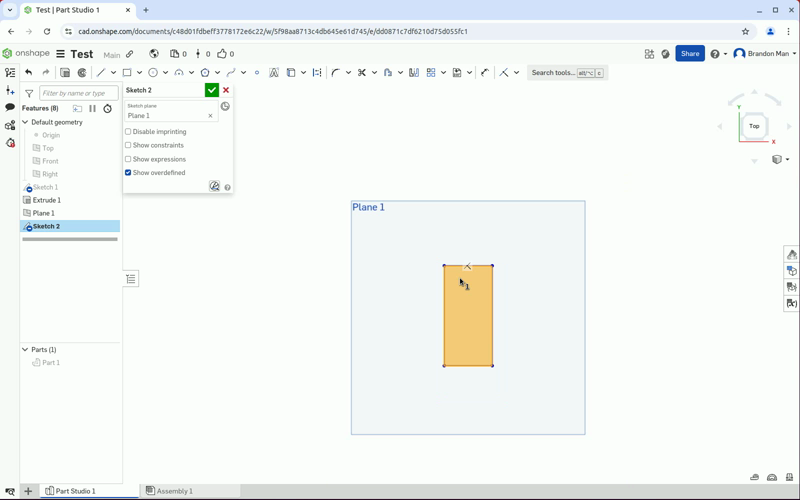
scroll(-6)
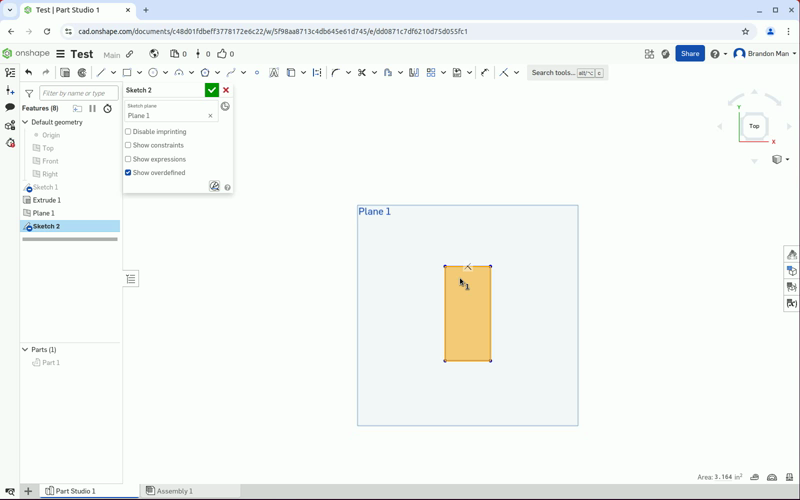
scroll(-6)
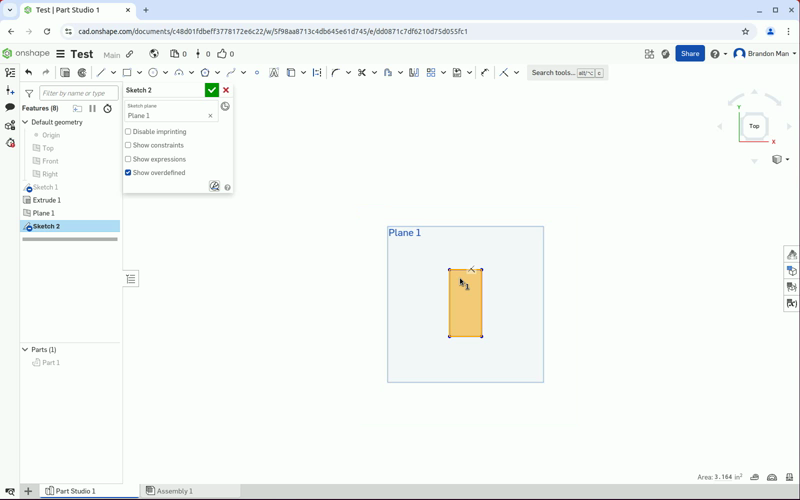
scroll(-6)
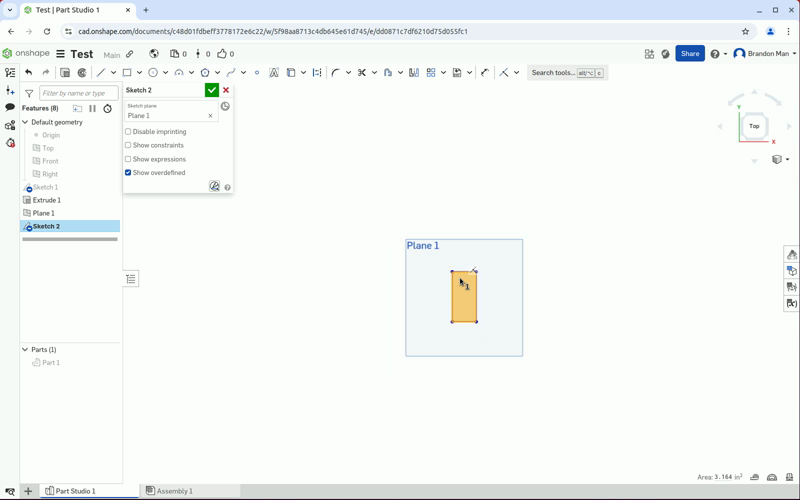
scroll(-6)
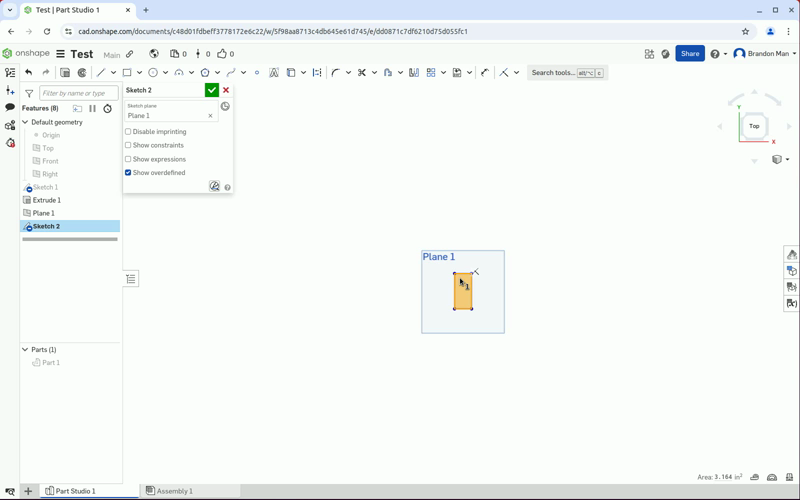
scroll(-6)
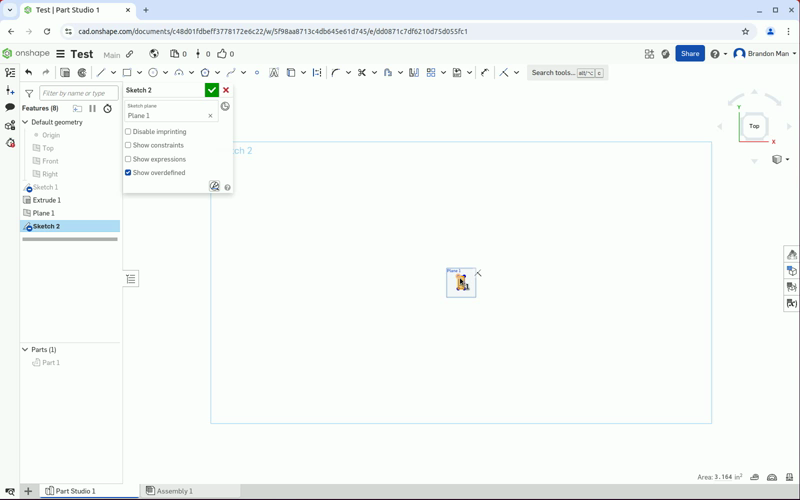
mouse_move(73, 352)
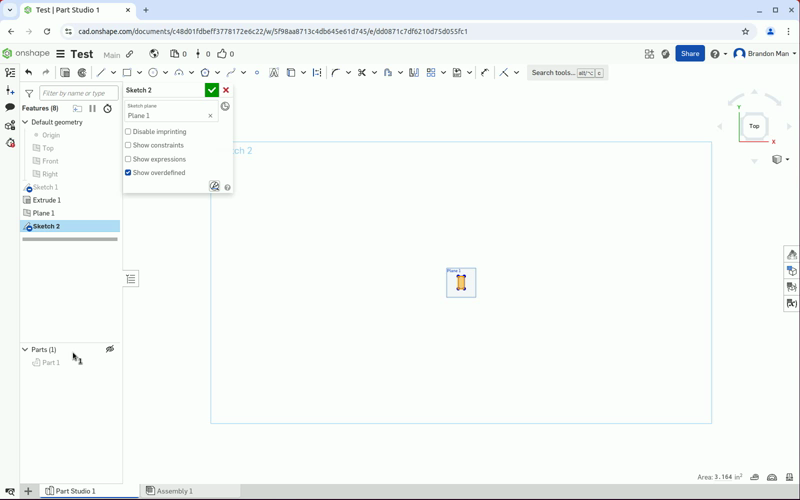
key(shift+y)
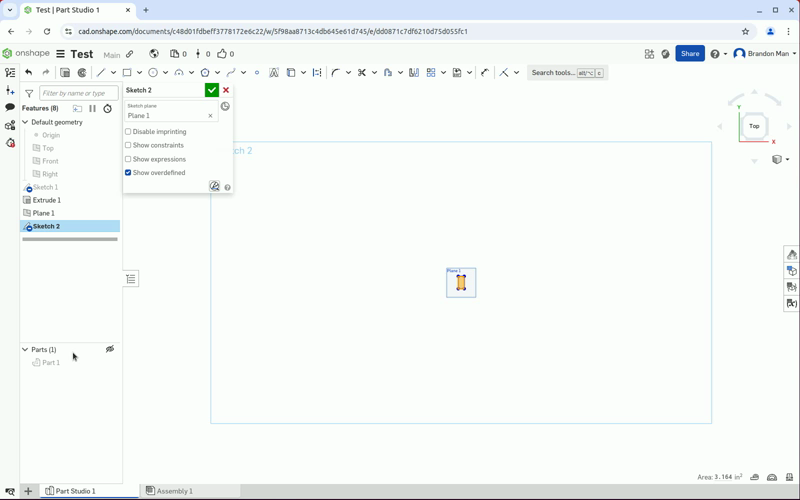
key(shift+e)
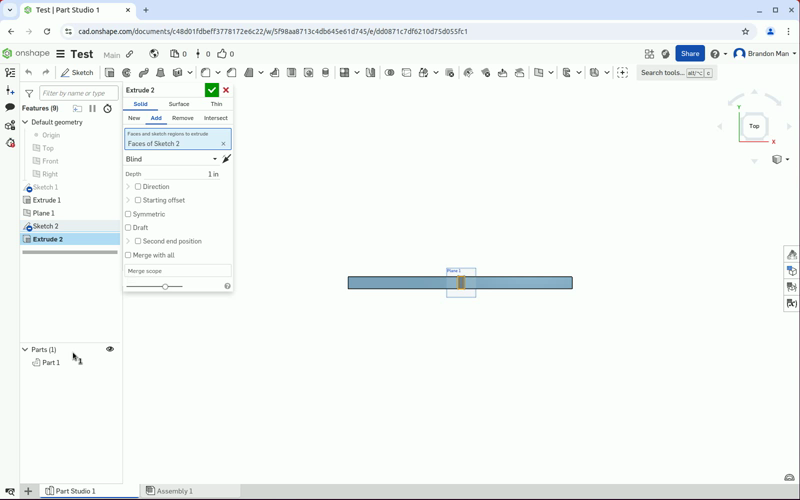
mouse_move(143, 106)
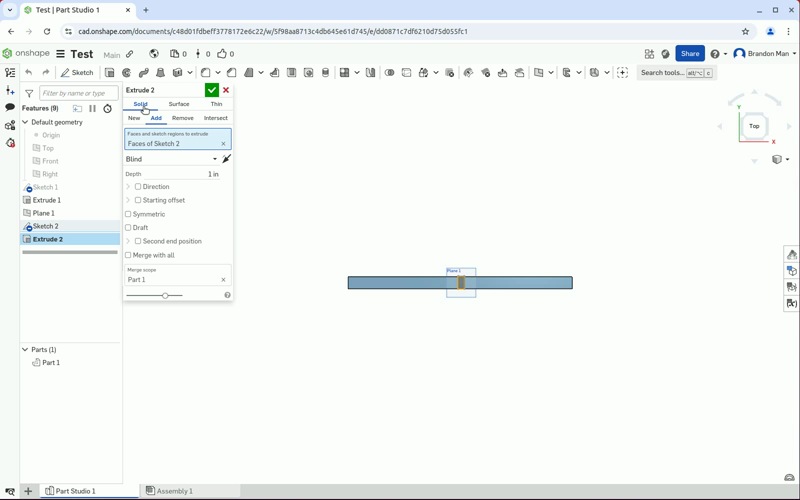
click(143, 106)
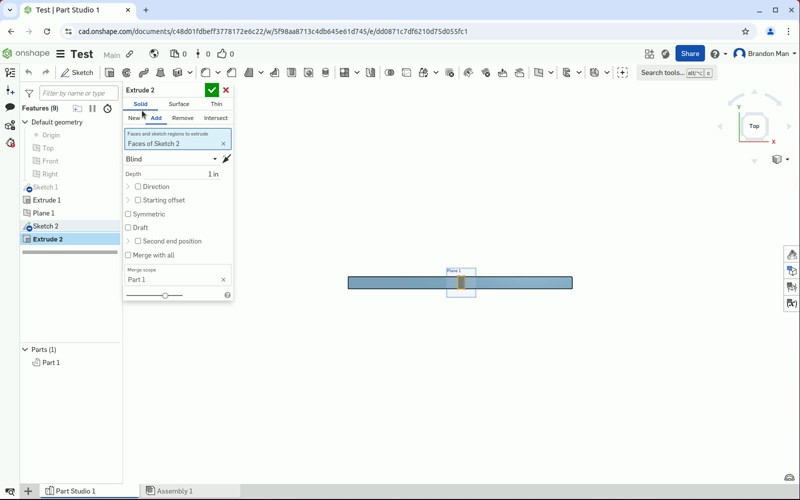
mouse_move(137, 120)
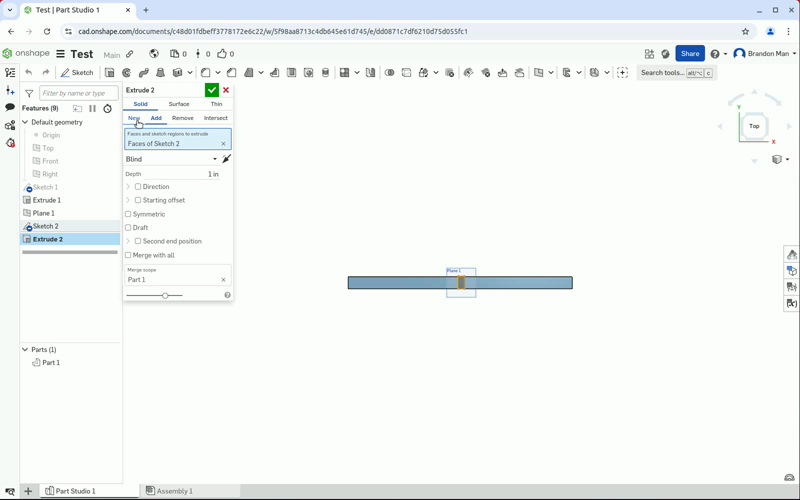
click(137, 120)
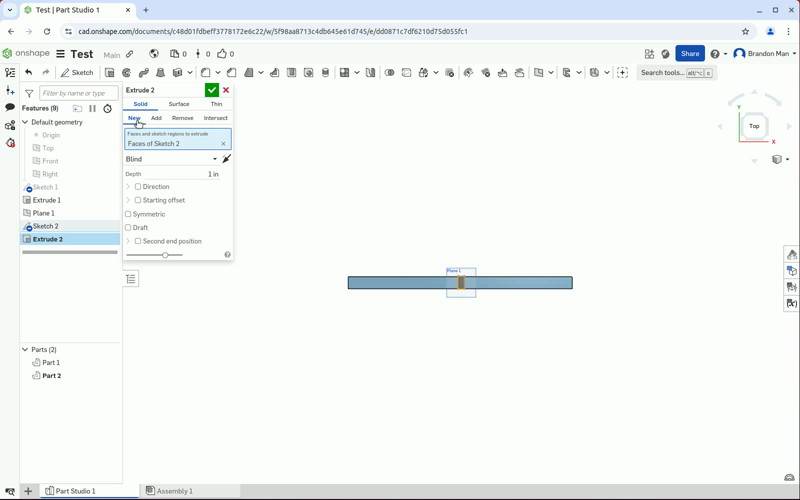
key(tab, 4)
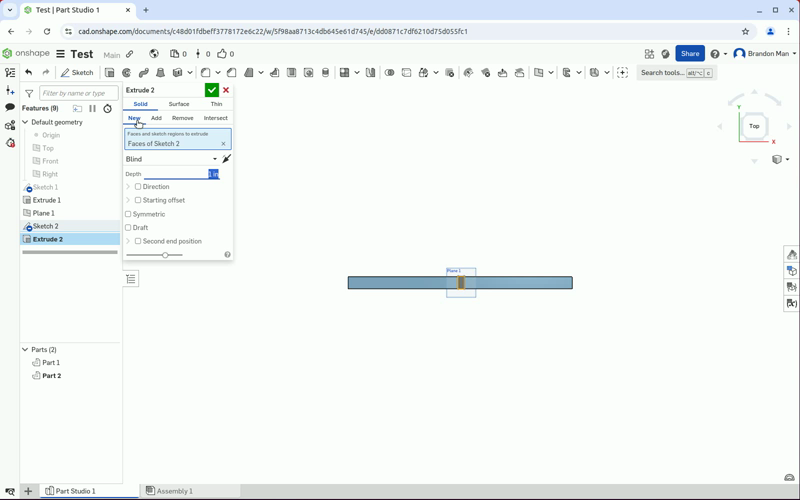
text(27.922)
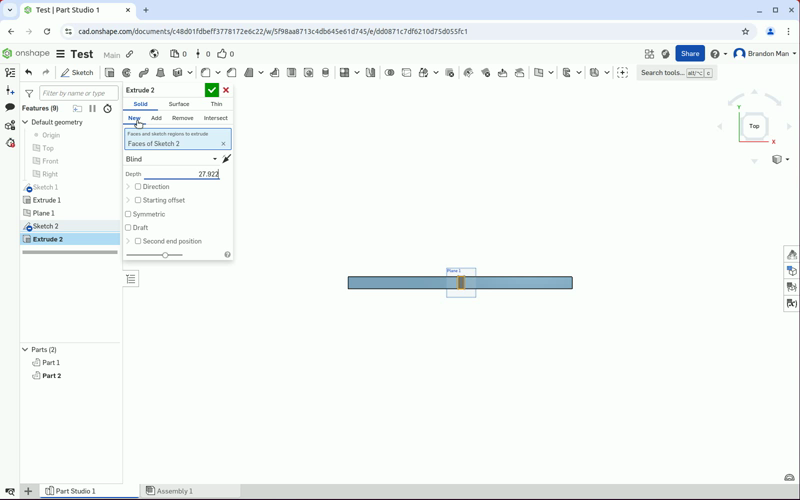
key(tab, 3)
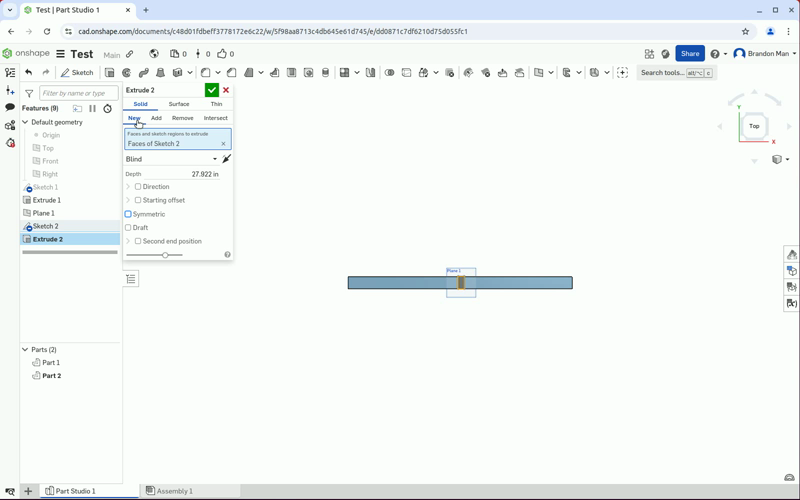
key(space)
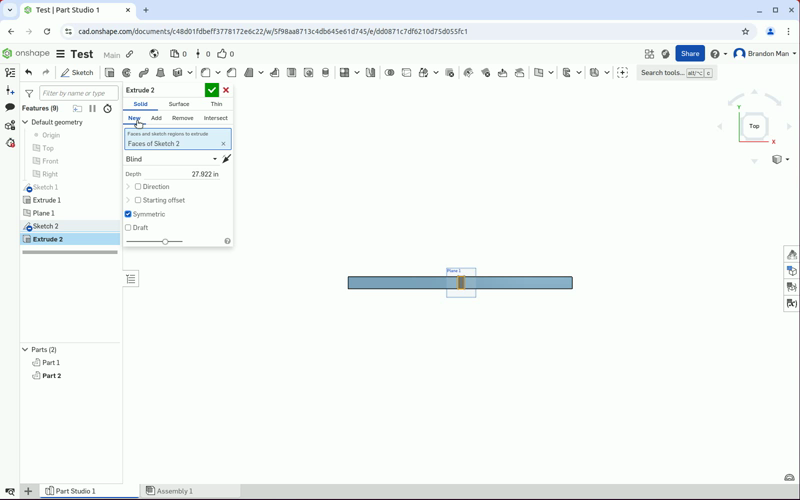
key(enter)
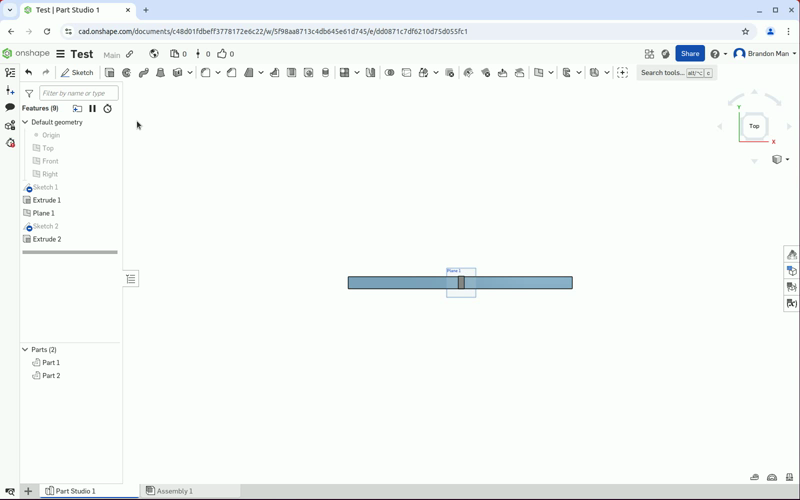
key(shift+h)
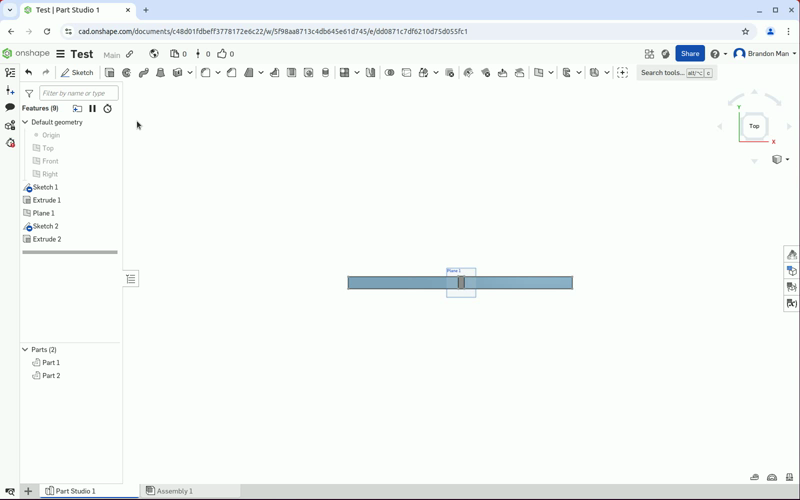
key(shift+h)
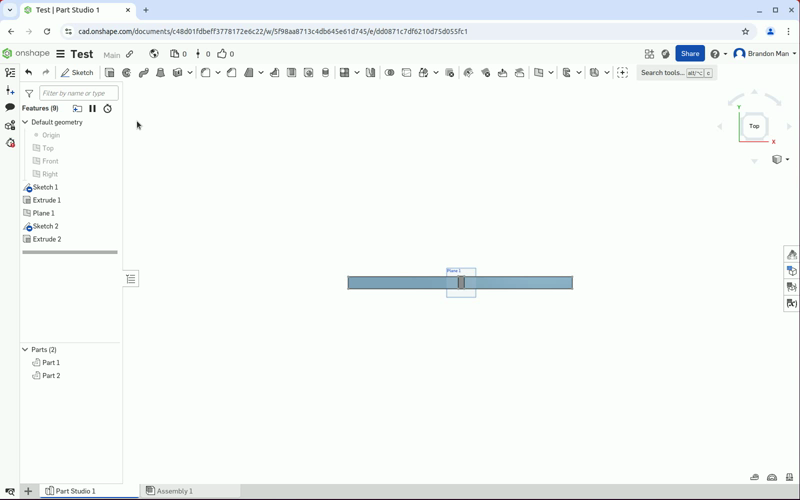
key(shift+7)
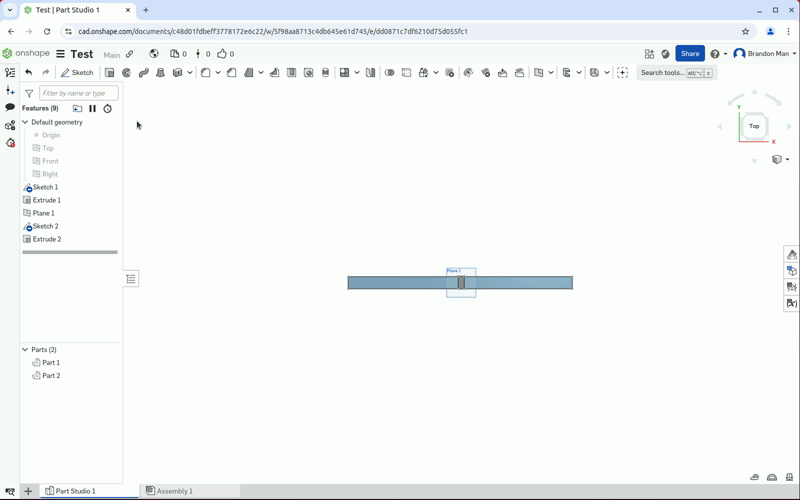
key(up, 3)
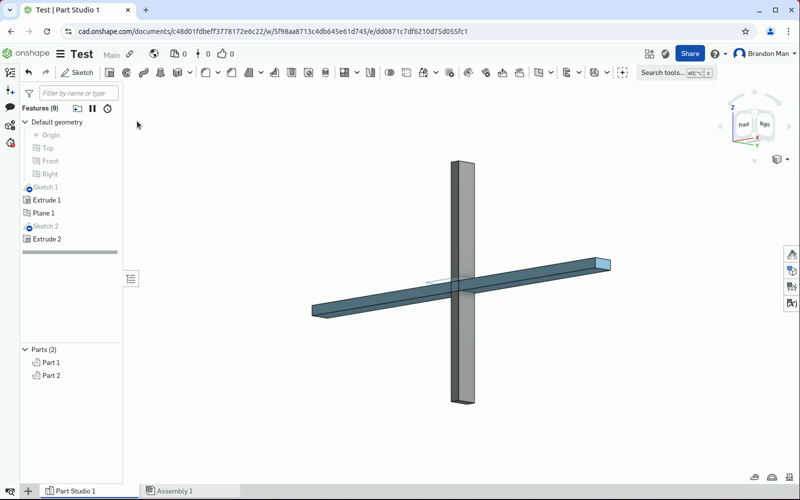
key(left, 3)
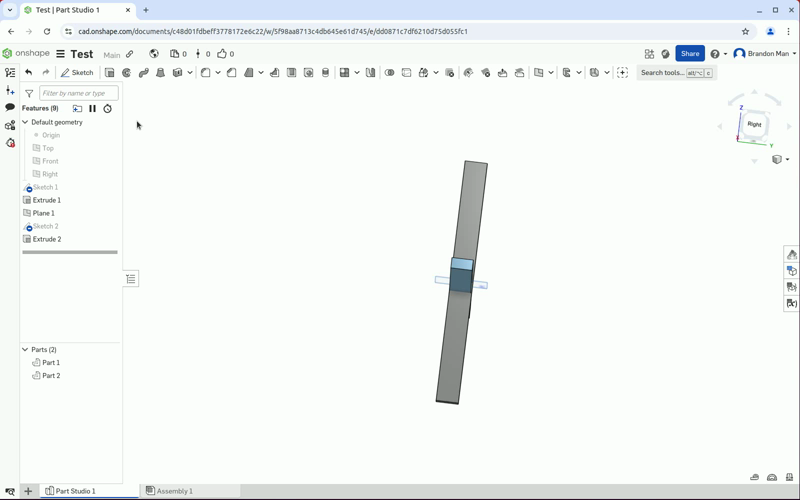
key(right, 3)
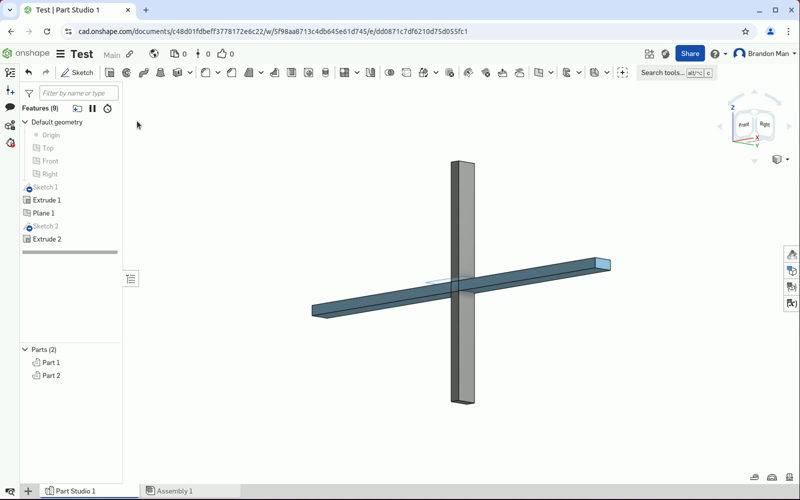
key(down, 3)
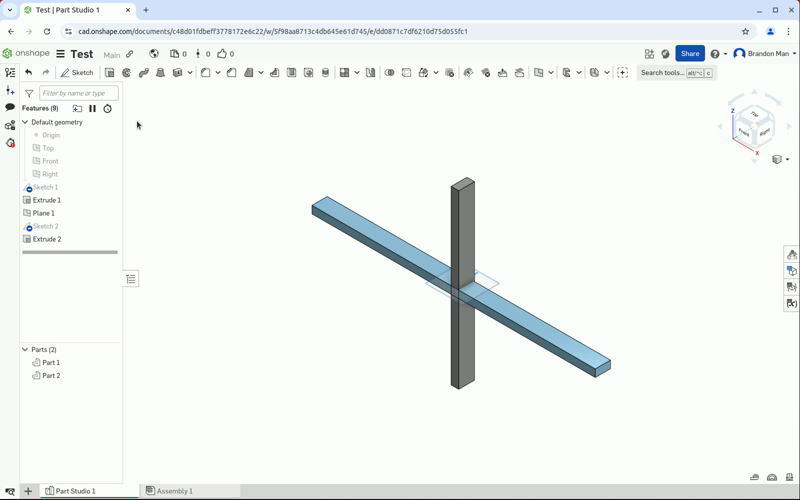
mouse_move(73, 189)
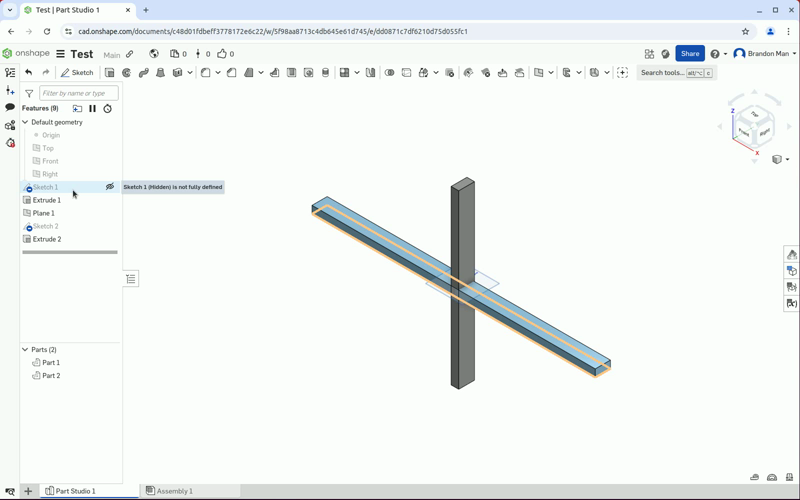
click(73, 189)